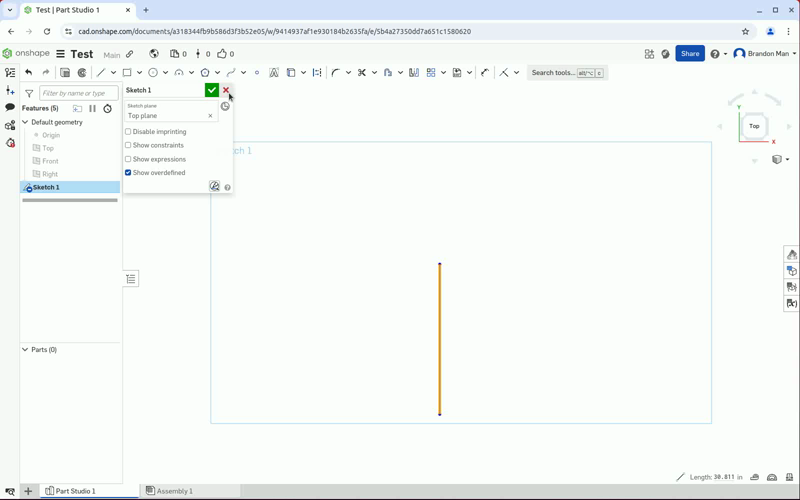
key(shift+h)
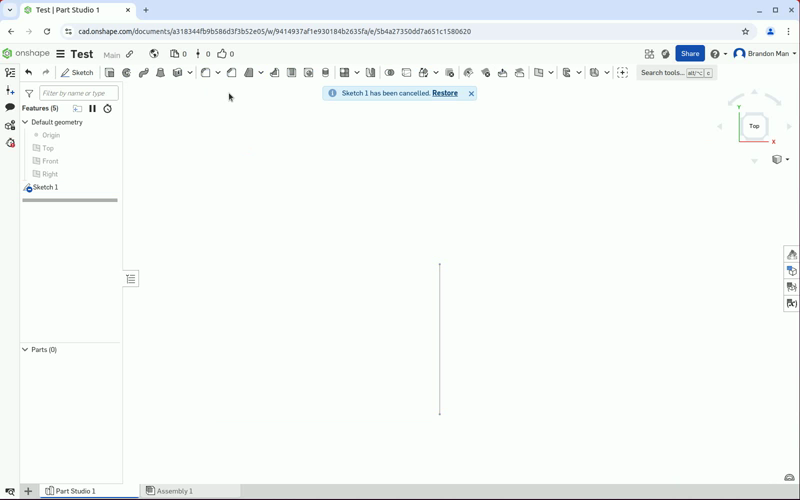
key(shift+s)
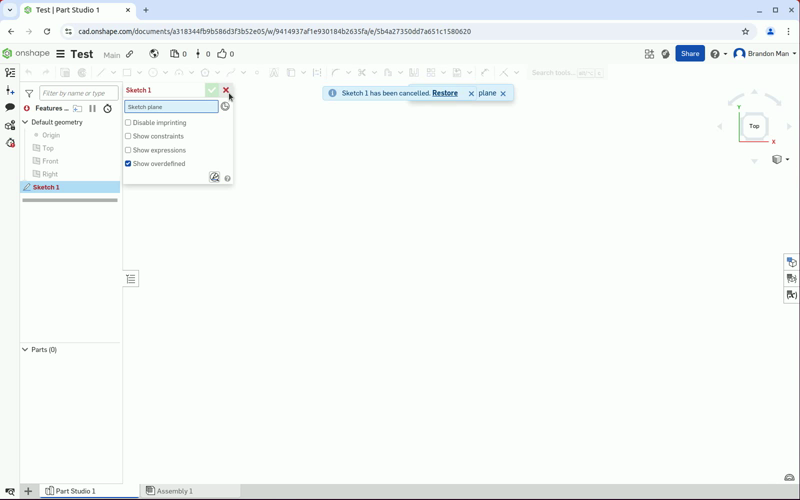
mouse_move(73, 150)
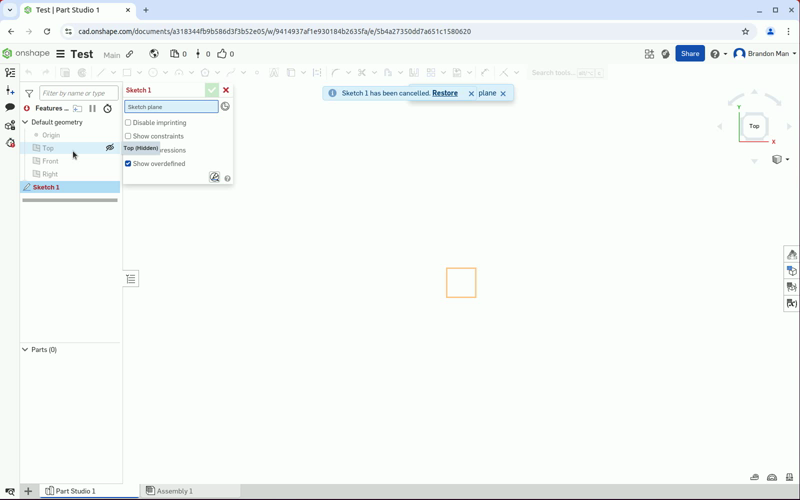
click(73, 150)
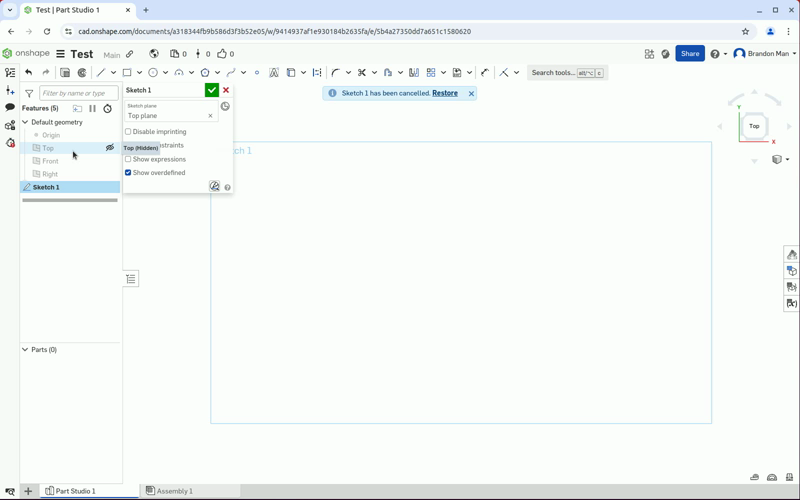
mouse_move(73, 352)
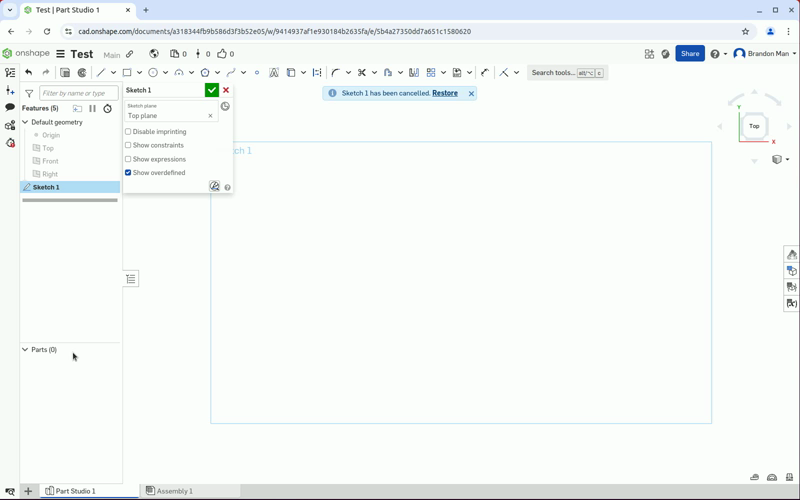
key(y)
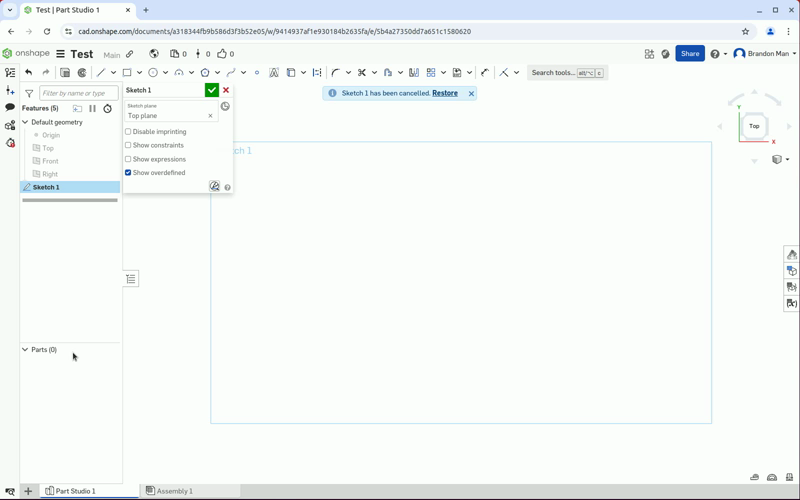
key(c)
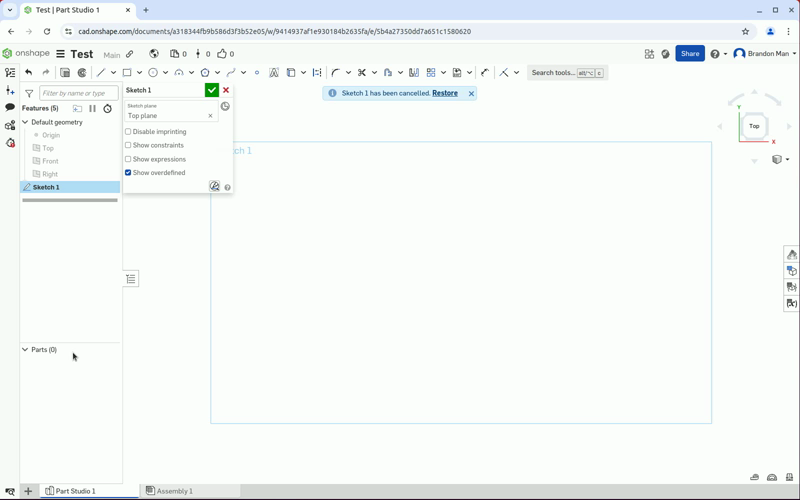
key_down(shift)
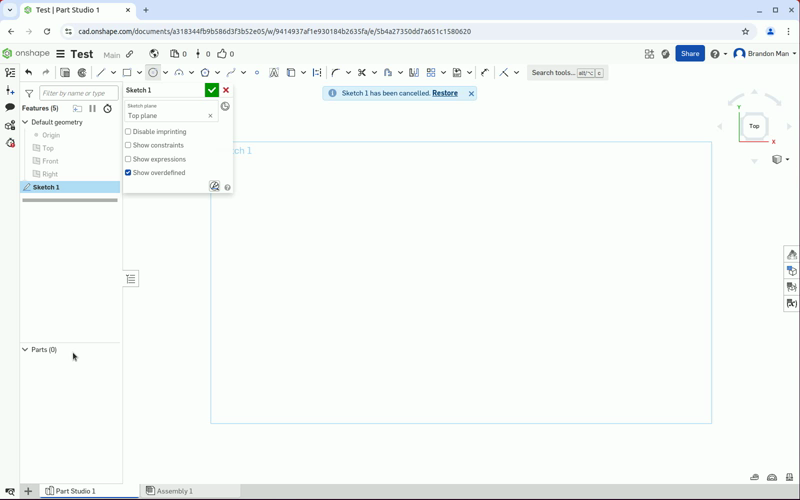
mouse_move(392, 282)
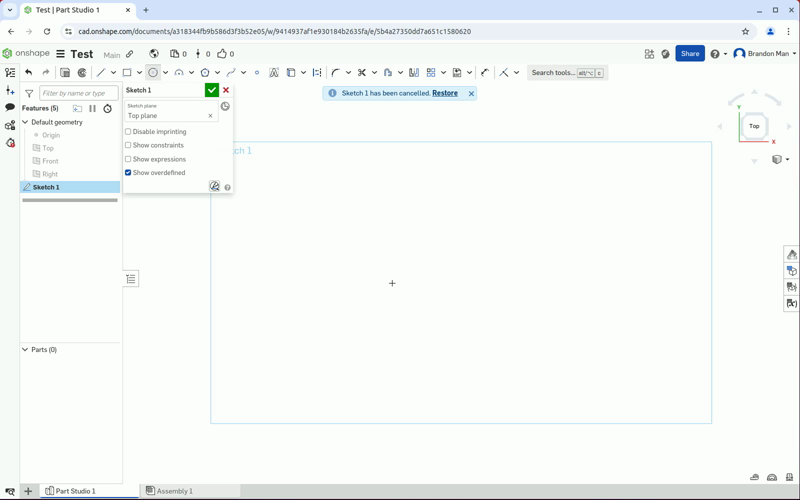
click(392, 282)
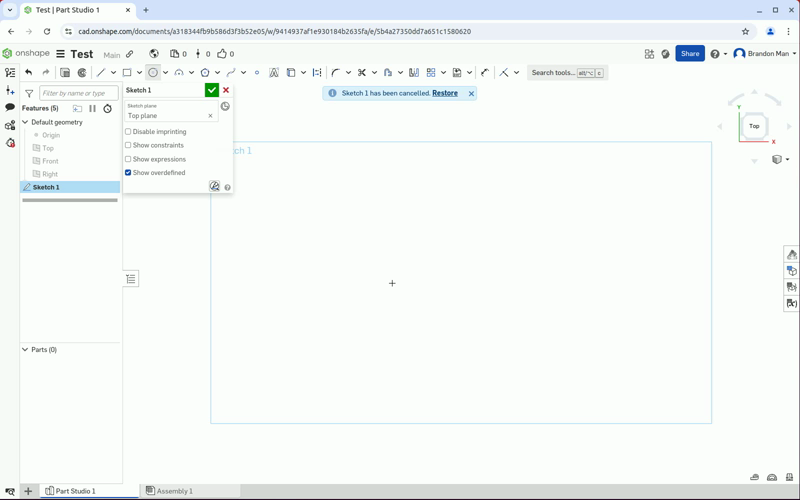
key_up(shift)
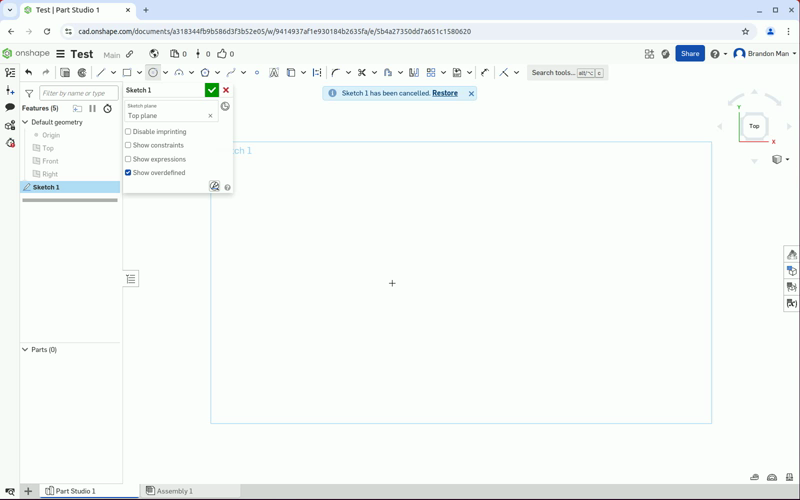
mouse_move(435, 282)
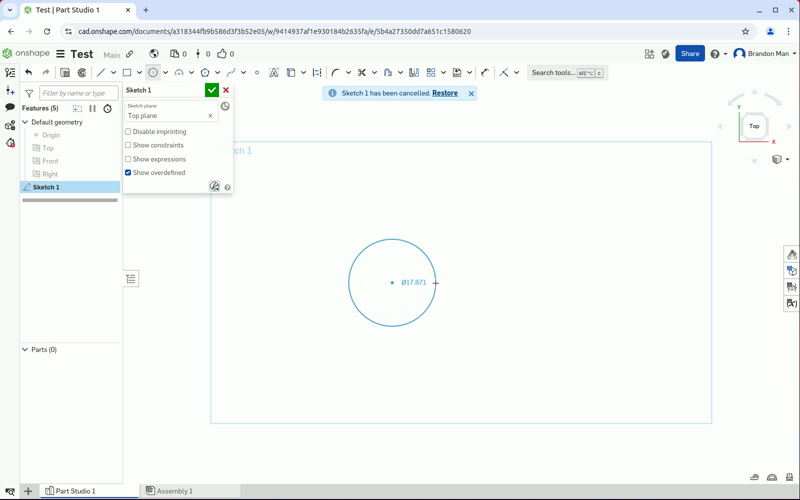
click(435, 282)
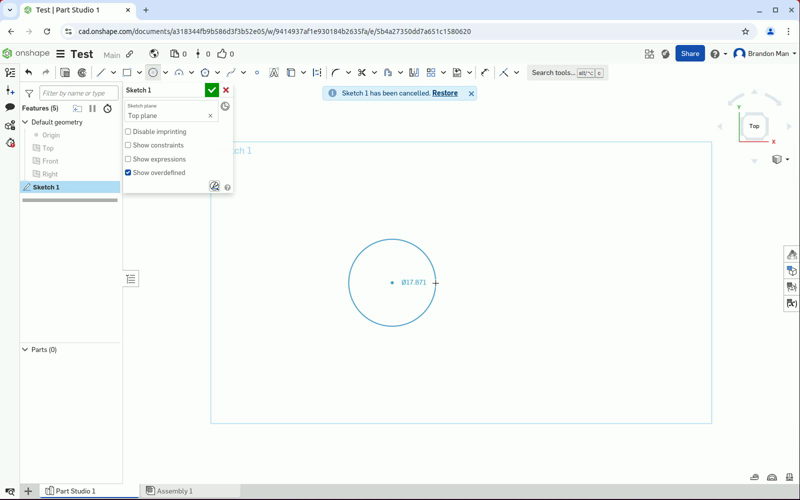
key(esc)
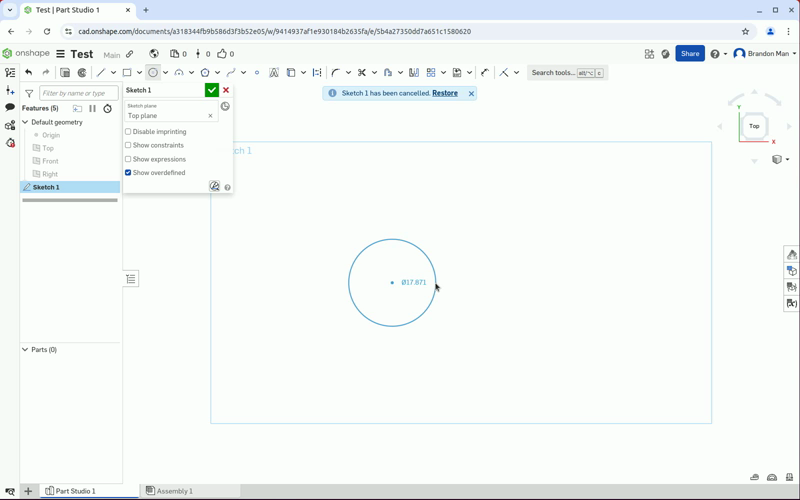
key(c)
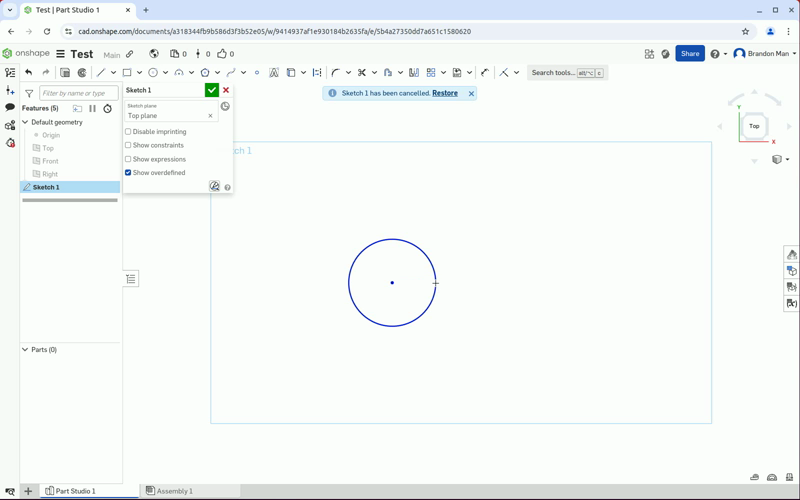
key_down(shift)
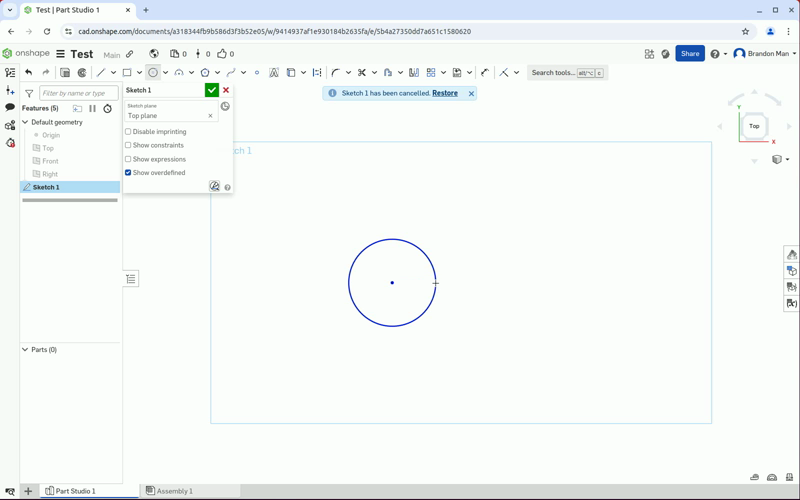
mouse_move(392, 282)
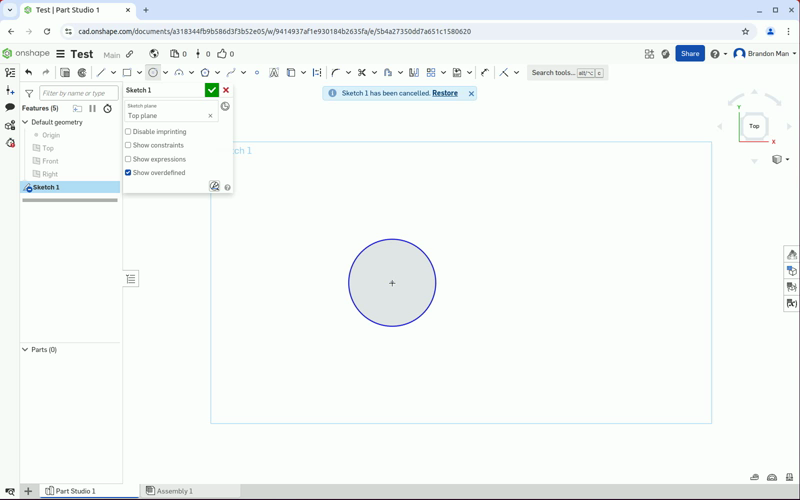
click(392, 282)
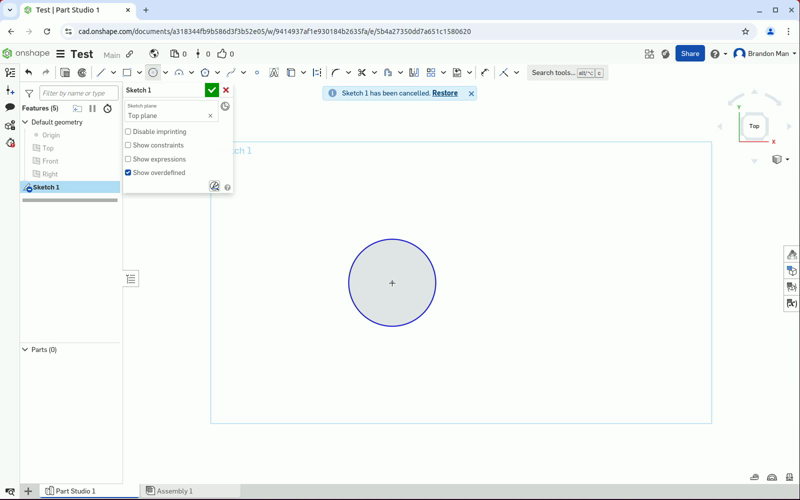
key_up(shift)
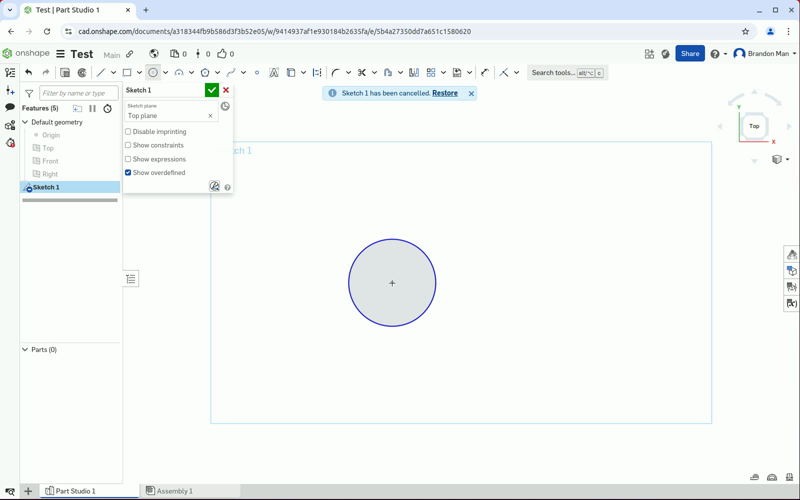
mouse_move(415, 282)
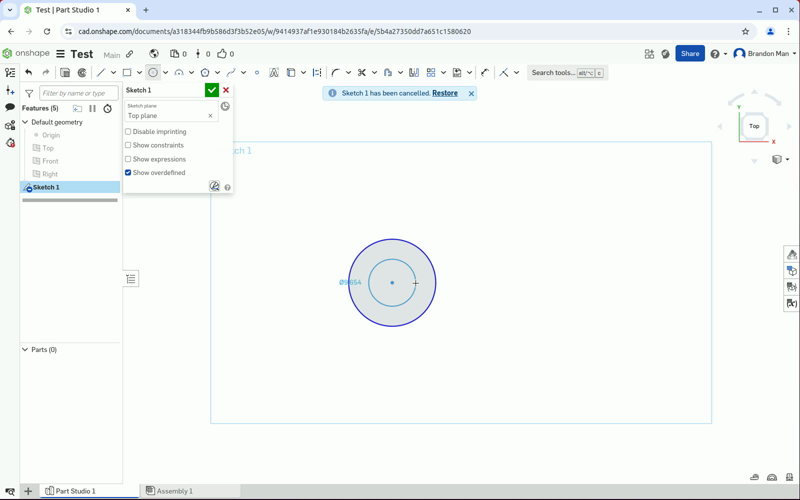
click(415, 282)
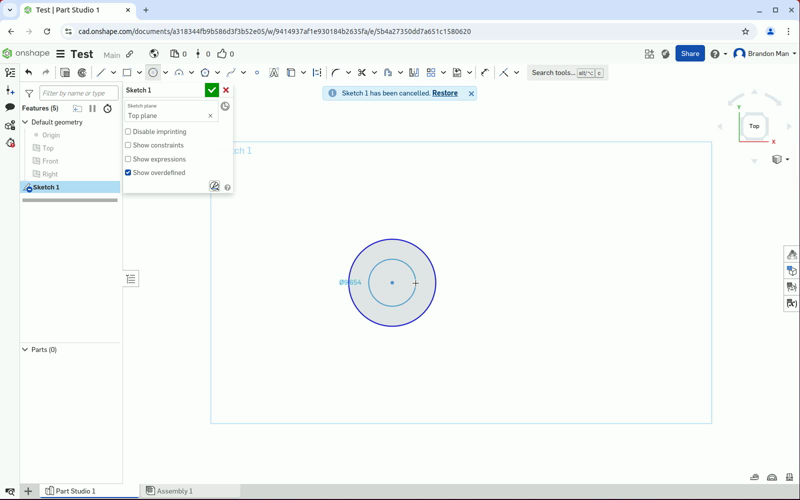
key(esc)
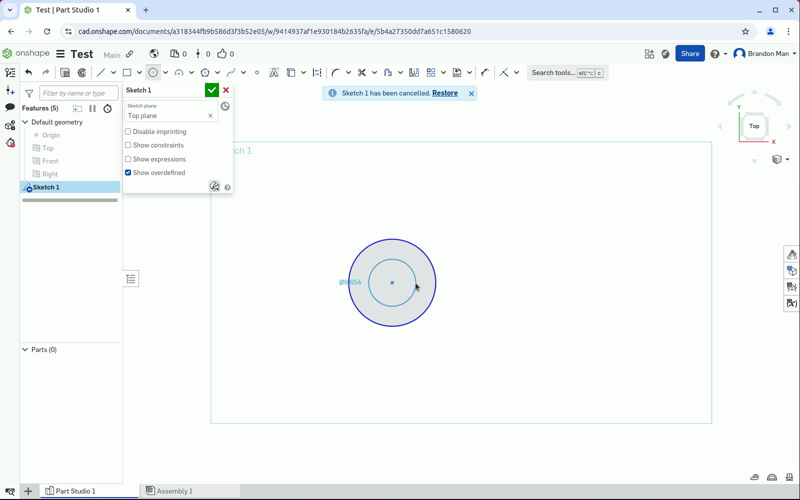
mouse_move(421, 258)
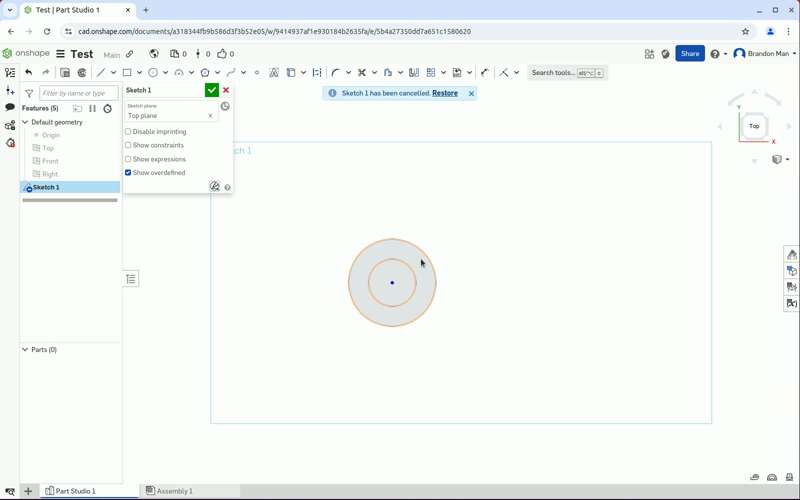
click(421, 258)
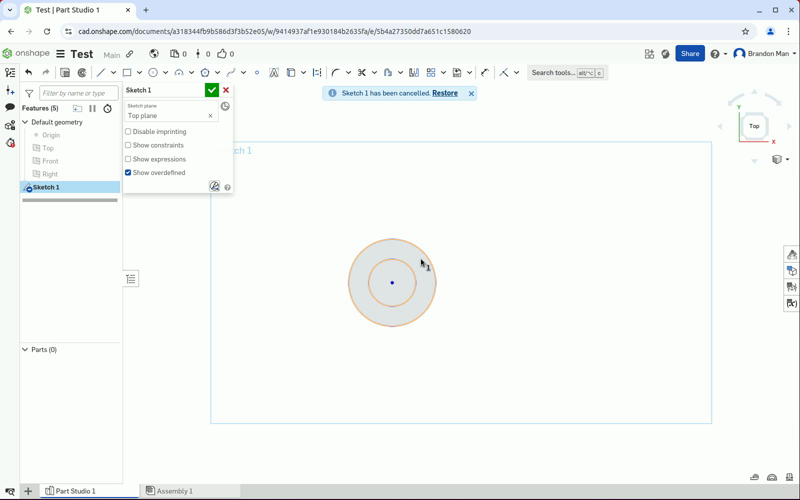
mouse_move(73, 352)
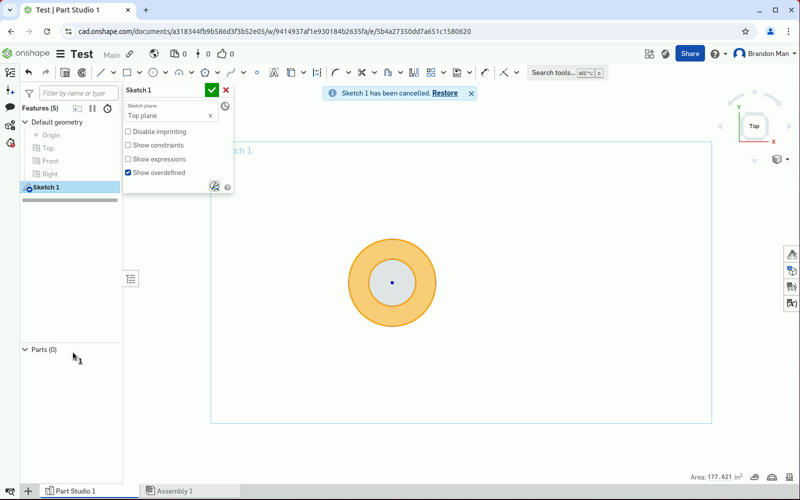
key(shift+y)
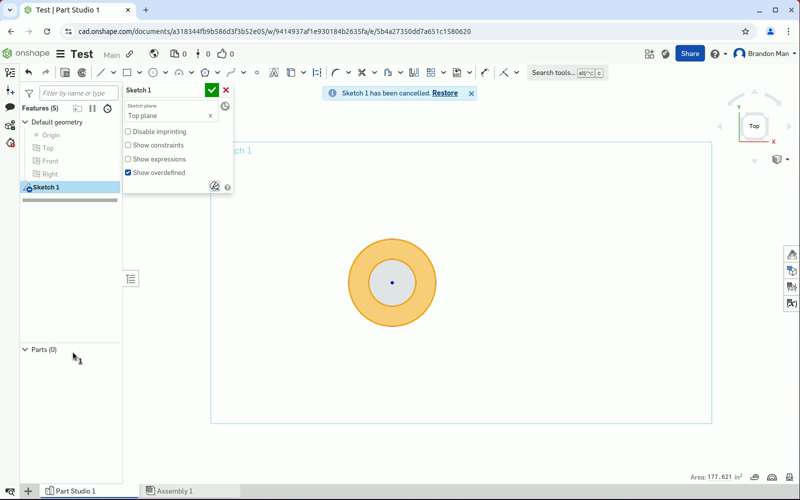
key(shift+e)
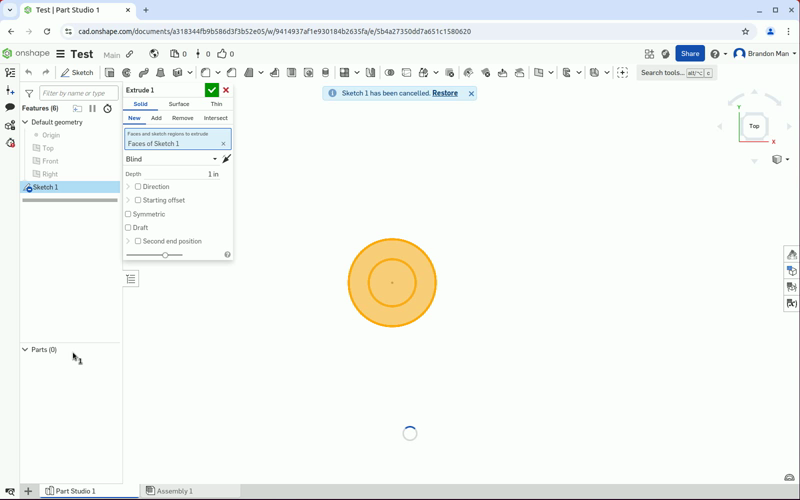
mouse_move(143, 106)
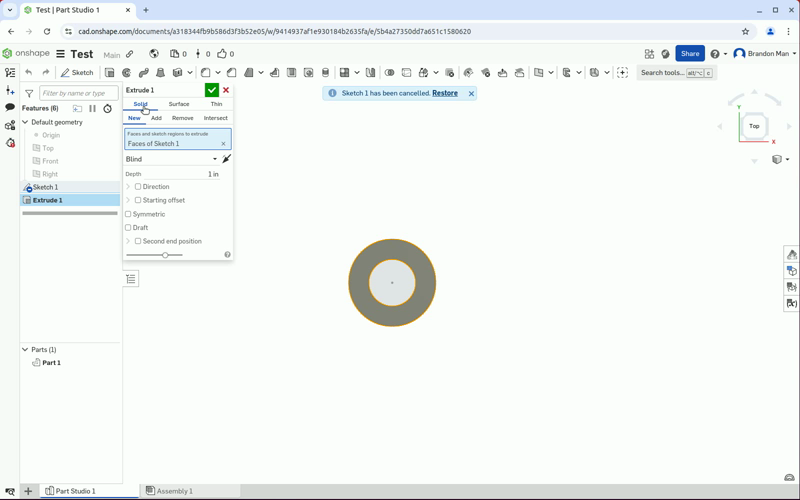
click(143, 106)
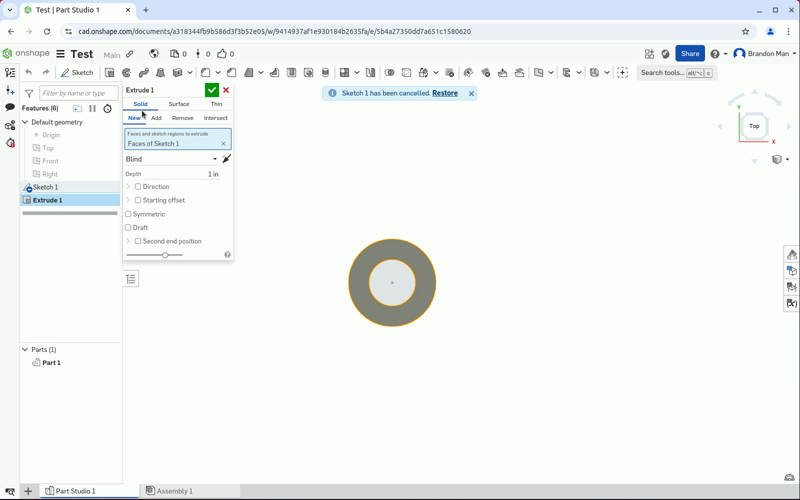
mouse_move(137, 120)
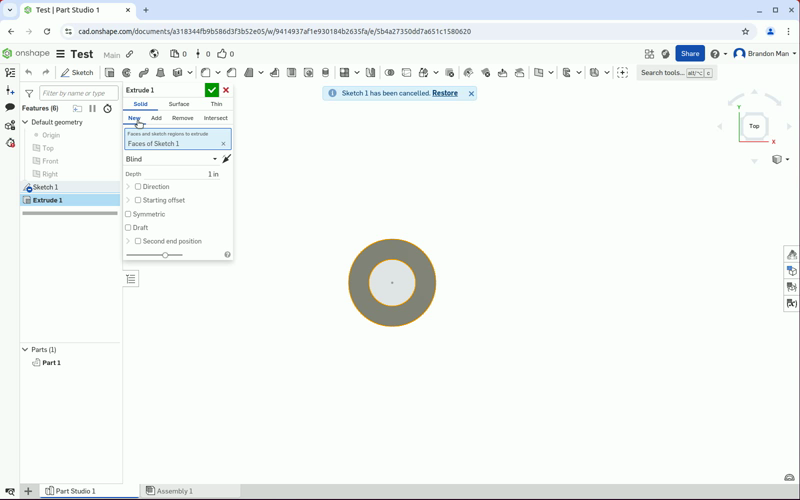
click(137, 120)
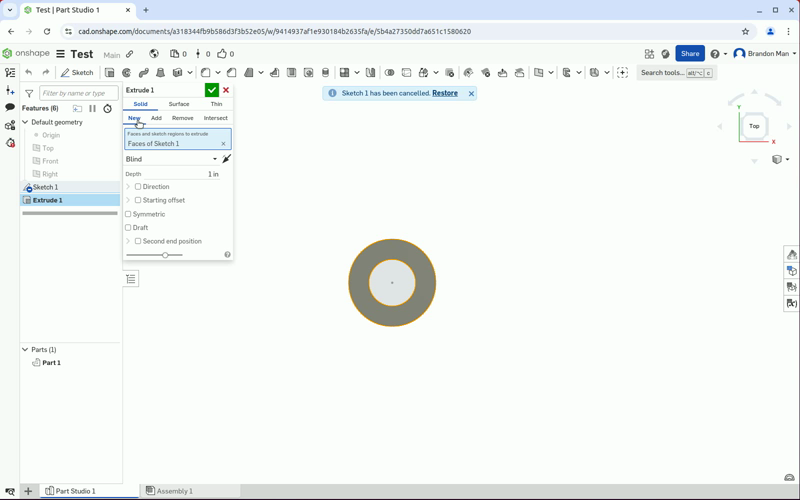
key(tab, 4)
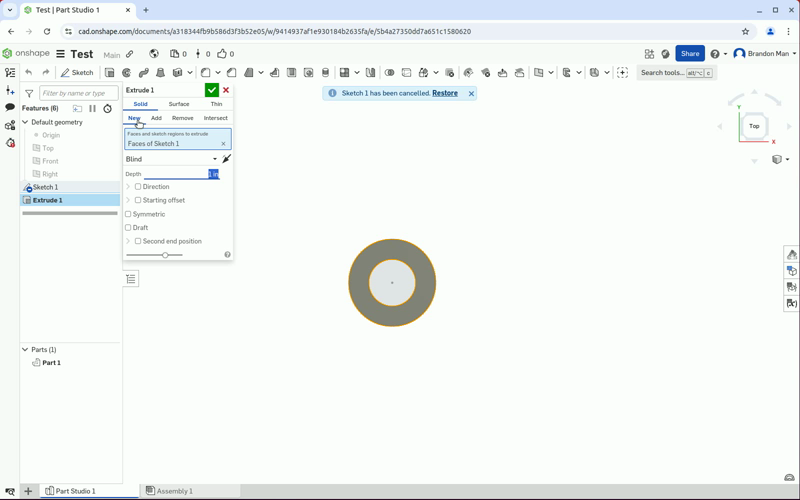
text(7.703)
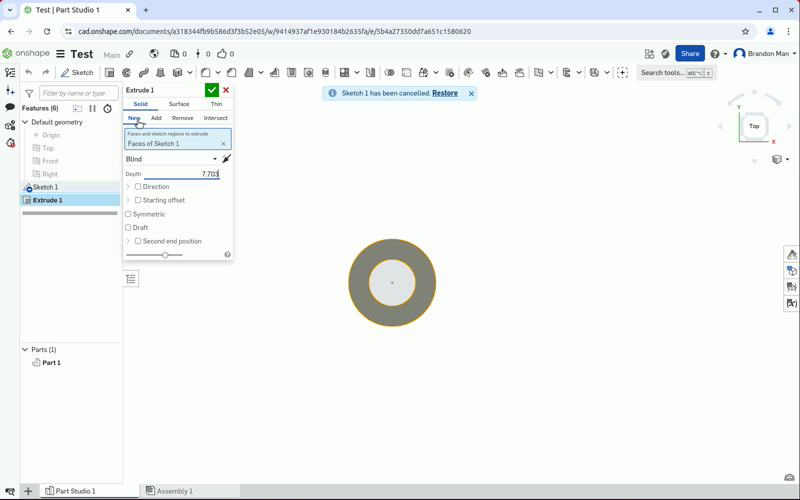
key(enter)
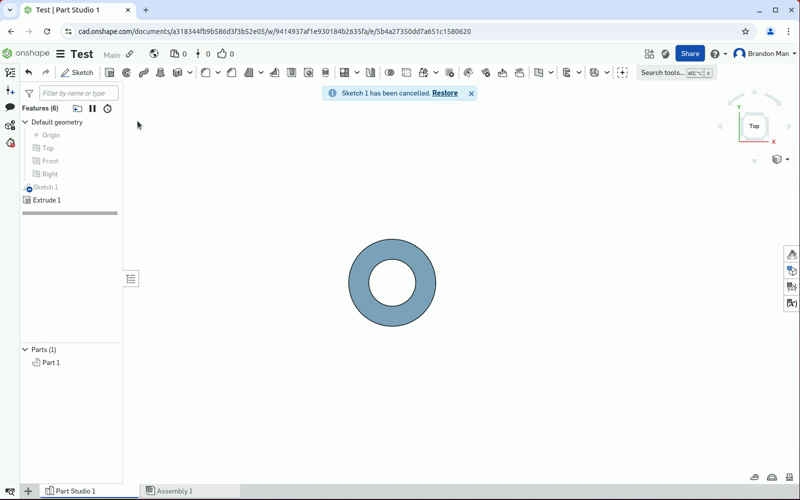
key(shift+h)
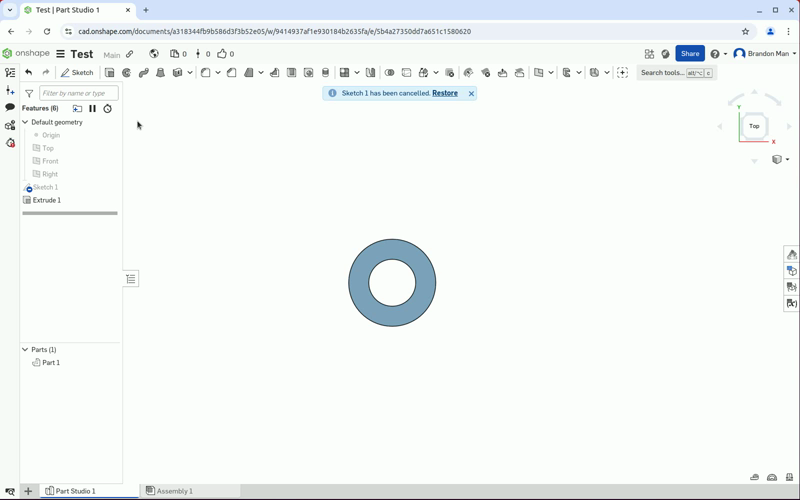
key(shift+h)
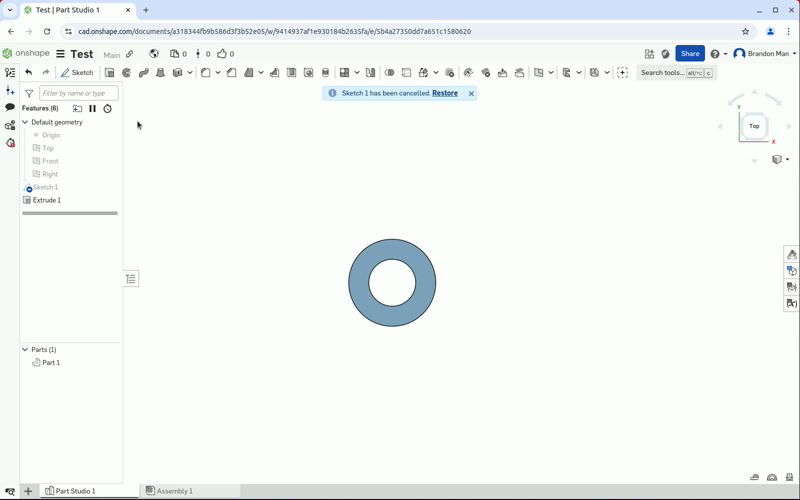
mouse_move(73, 189)
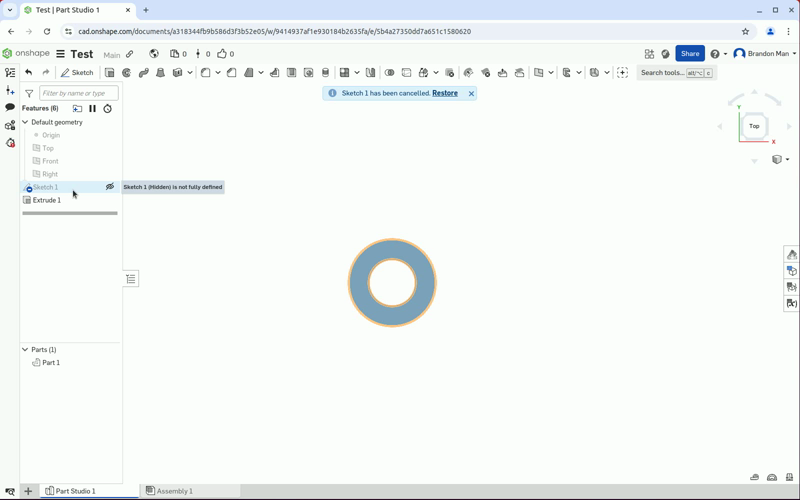
click(73, 189)
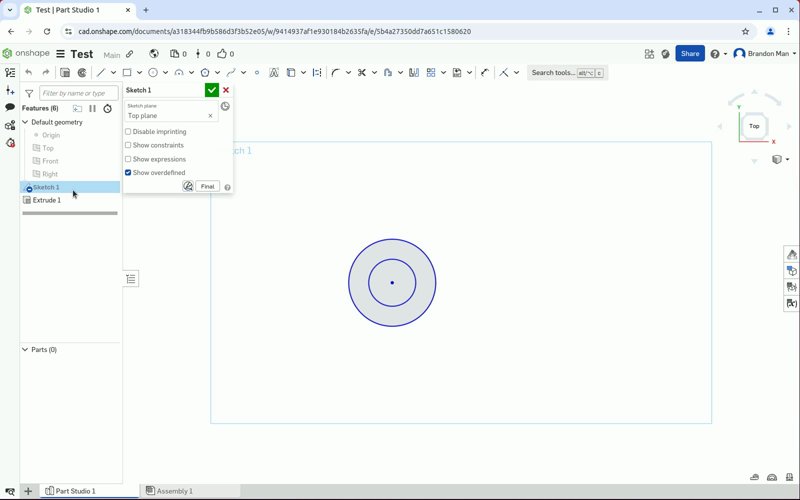
mouse_move(229, 92)
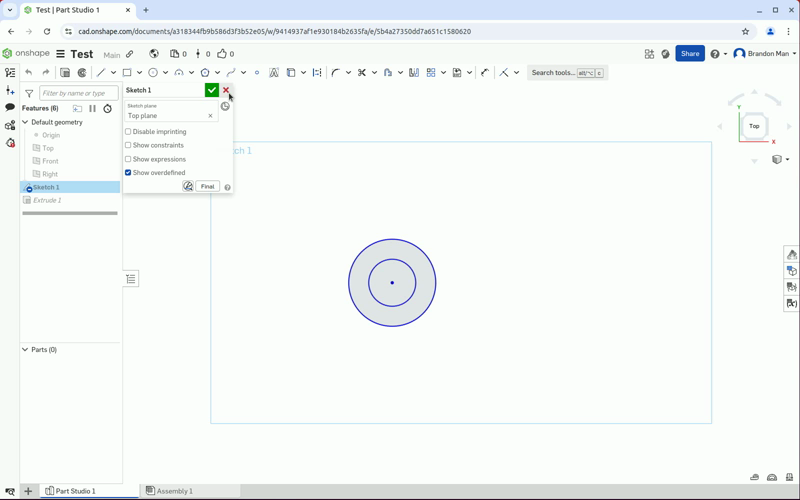
click(229, 92)
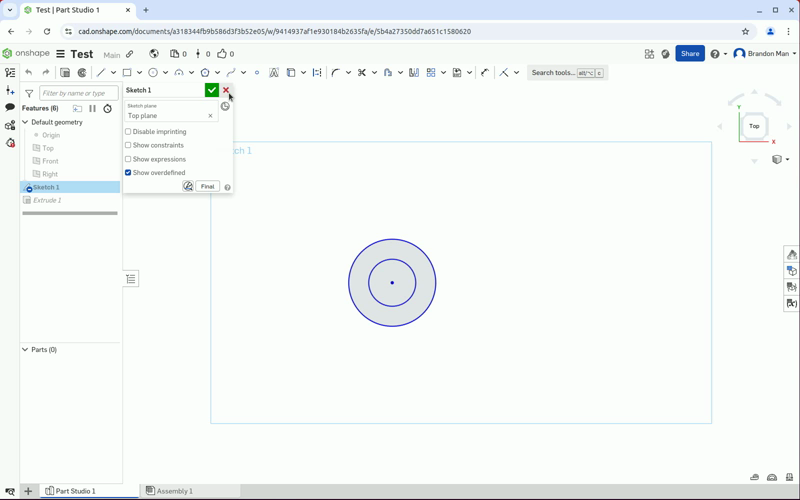
key(shift+s)
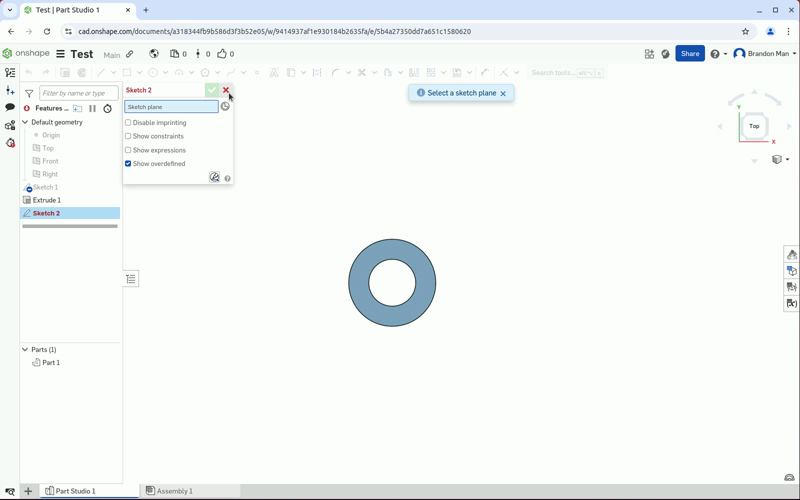
mouse_move(73, 150)
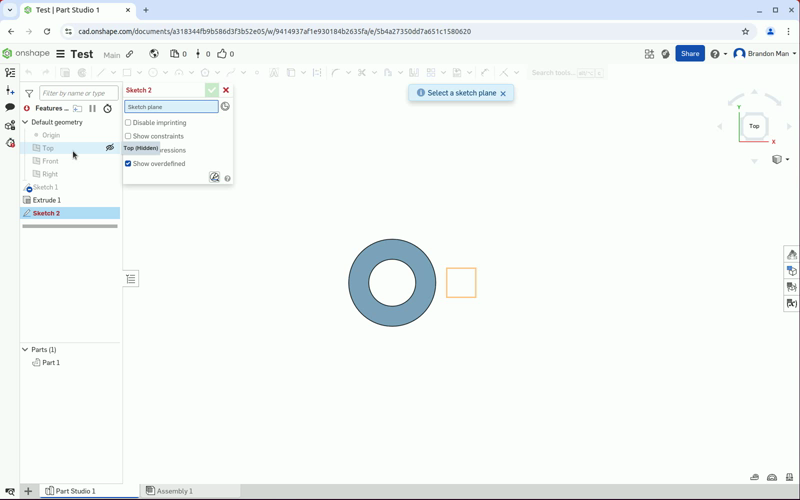
click(73, 150)
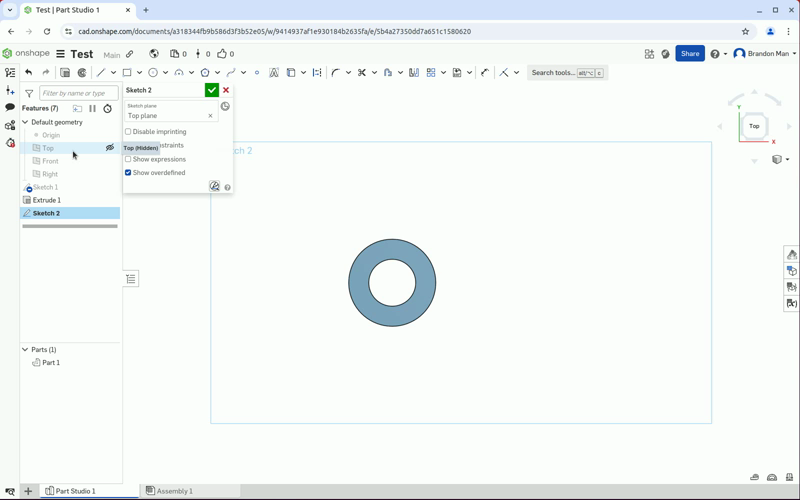
mouse_move(73, 352)
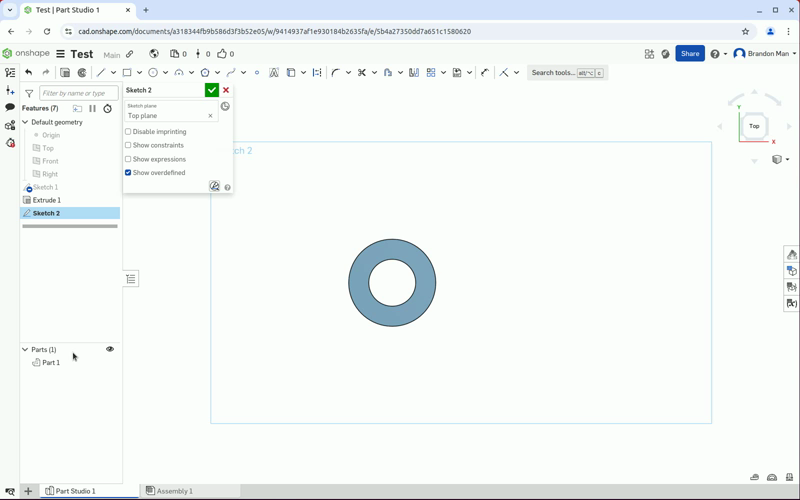
key(y)
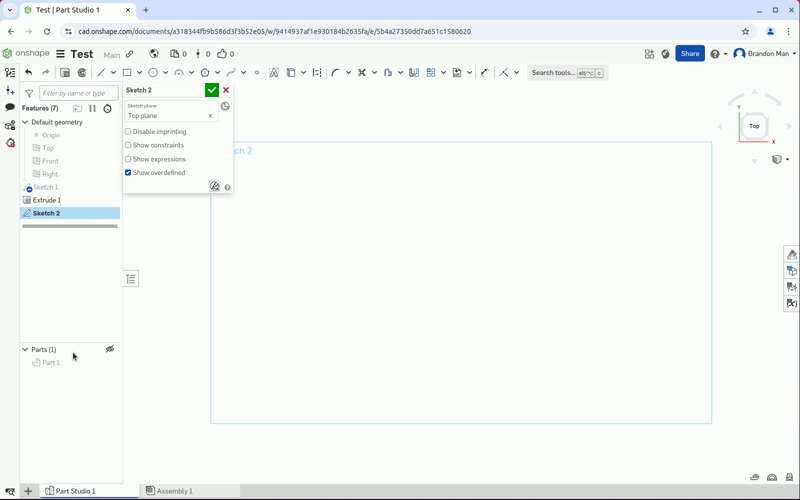
key(l)
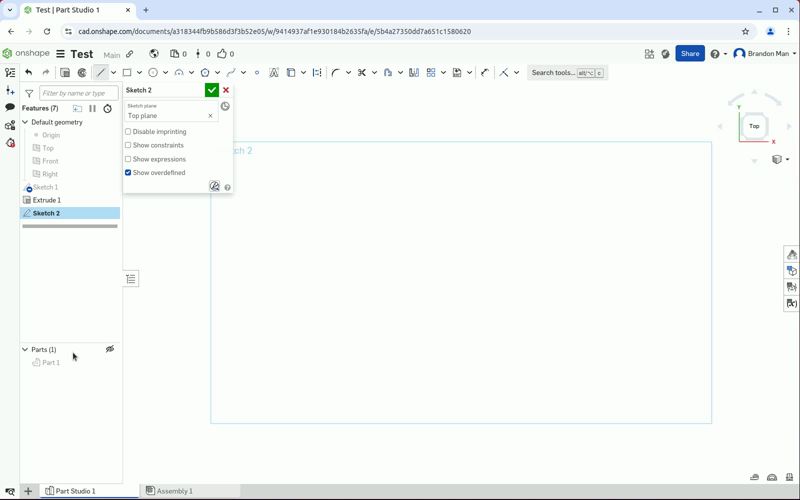
key_down(shift)
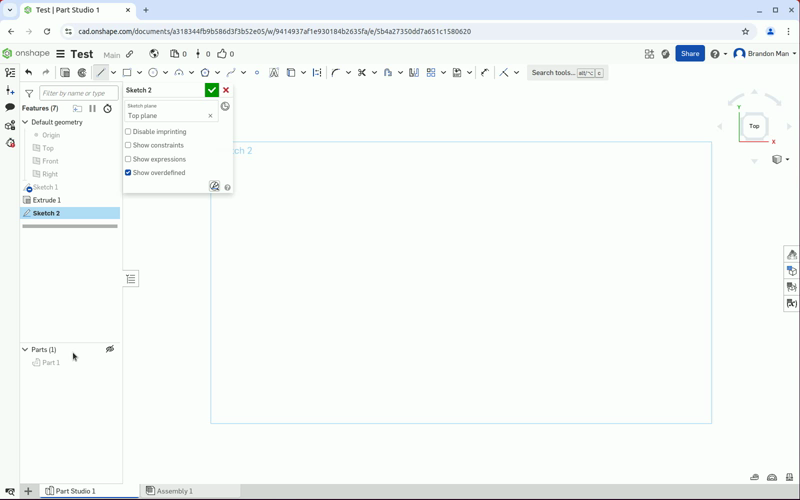
mouse_move(391, 326)
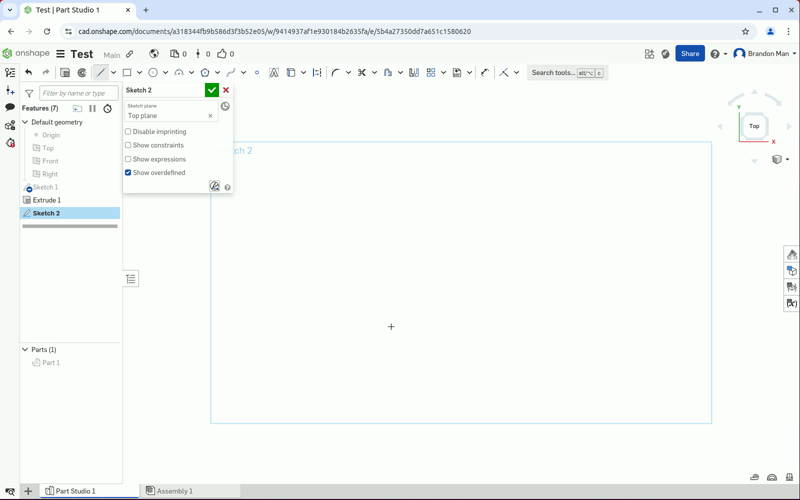
click(391, 326)
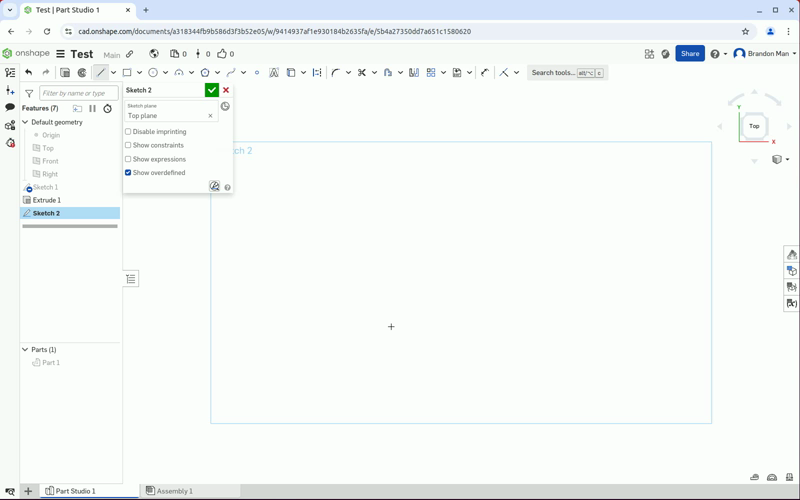
key_up(shift)
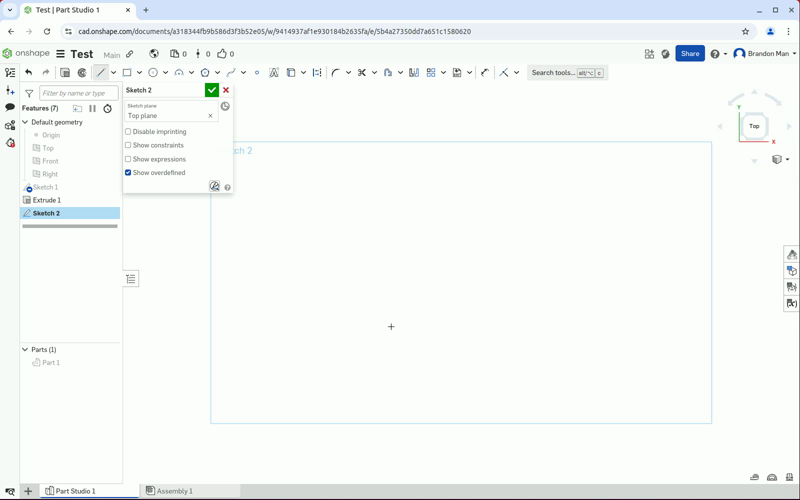
key_down(shift)
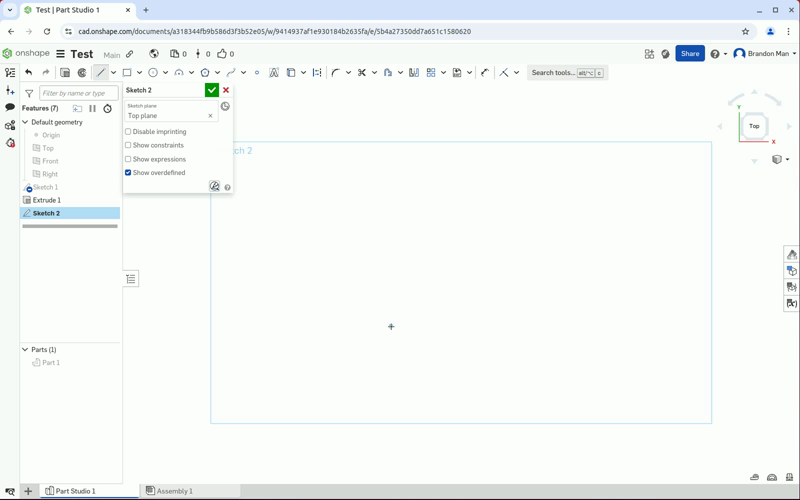
mouse_move(529, 324)
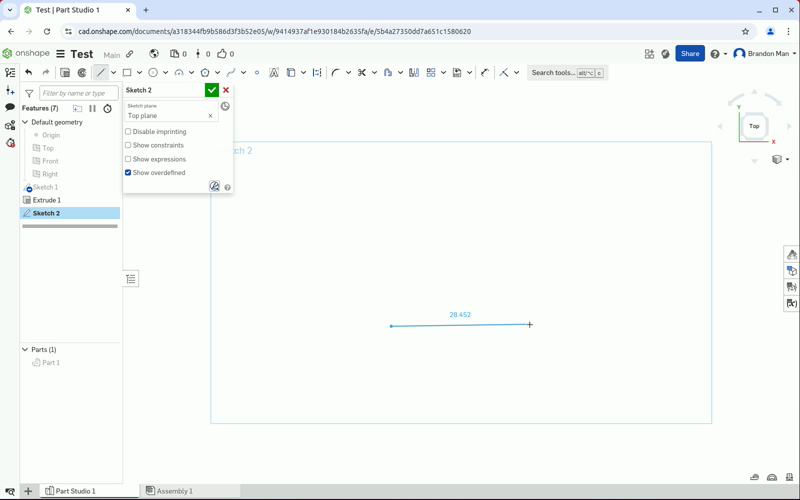
click(529, 324)
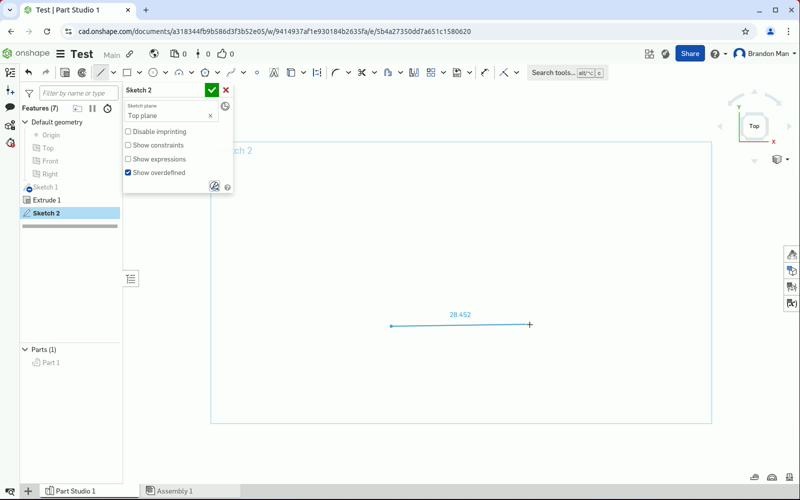
key_up(shift)
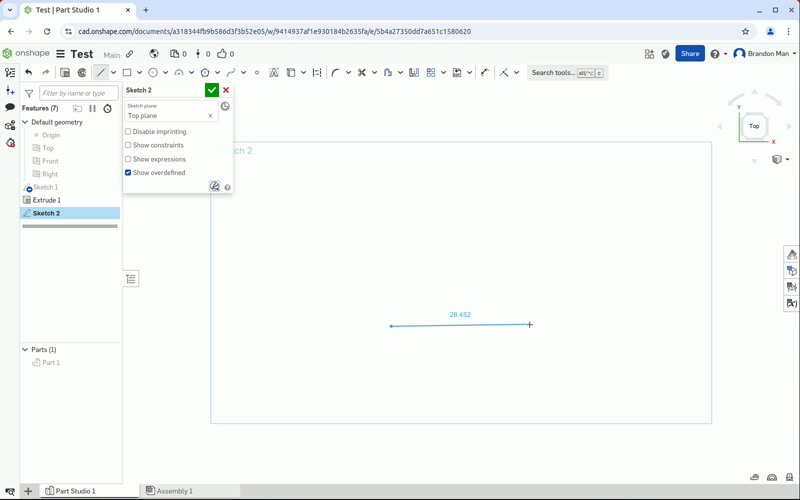
key(esc)
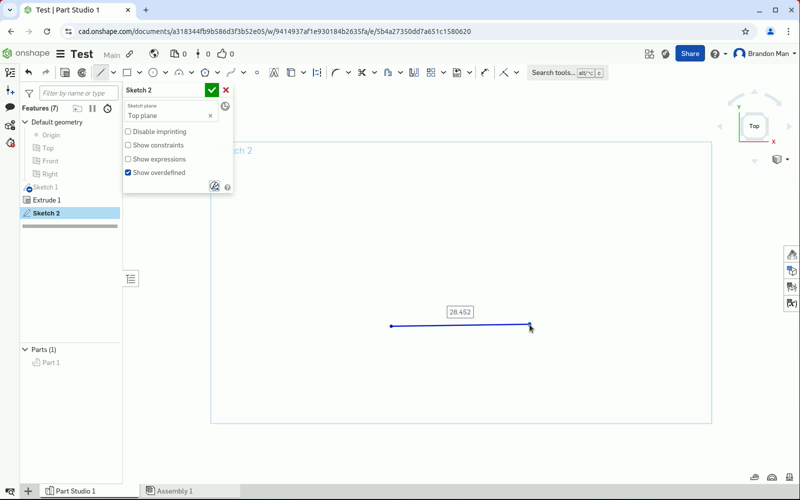
key(a)
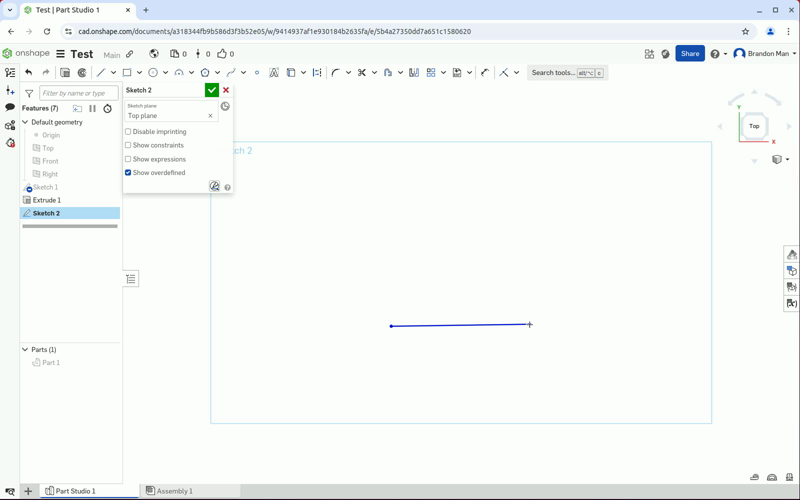
mouse_move(529, 324)
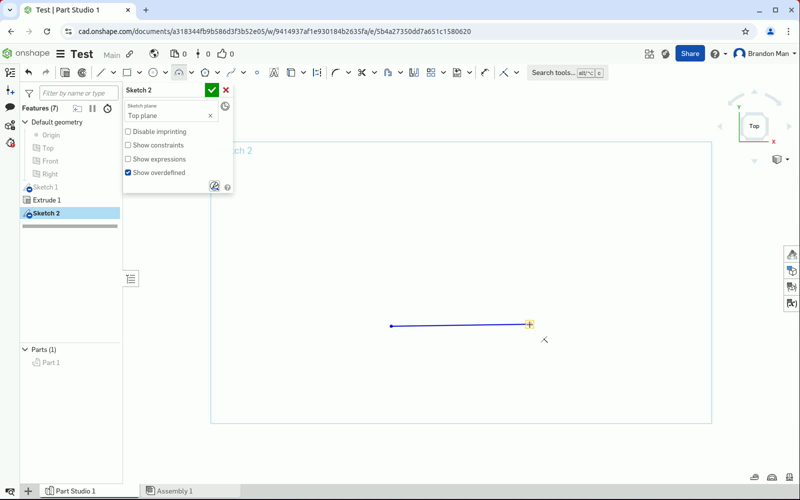
click(529, 324)
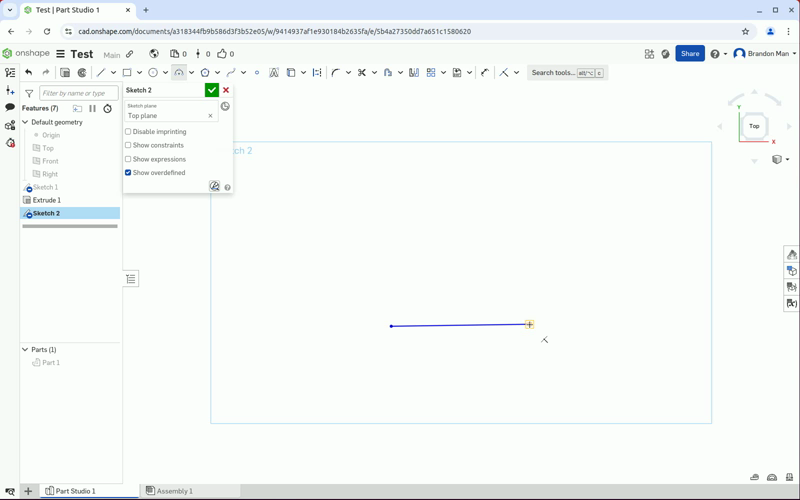
key_down(shift)
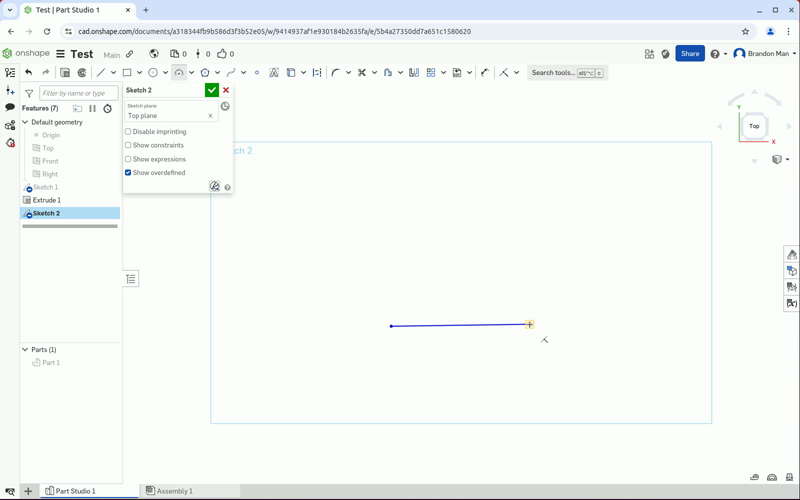
mouse_move(529, 241)
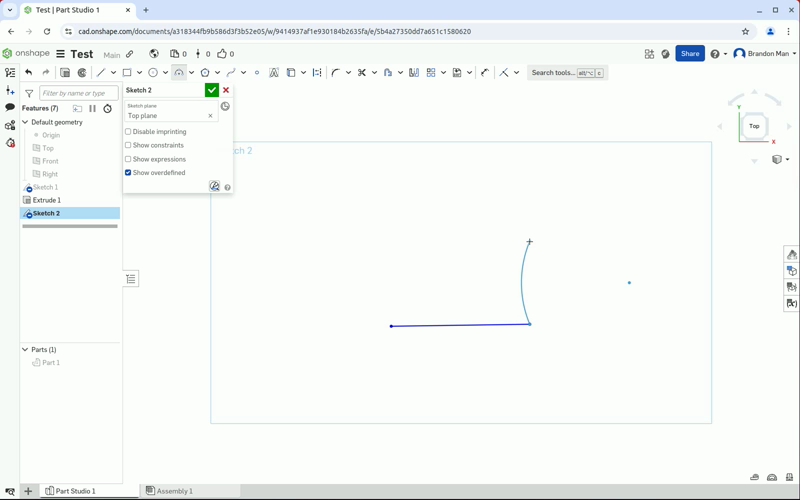
click(529, 241)
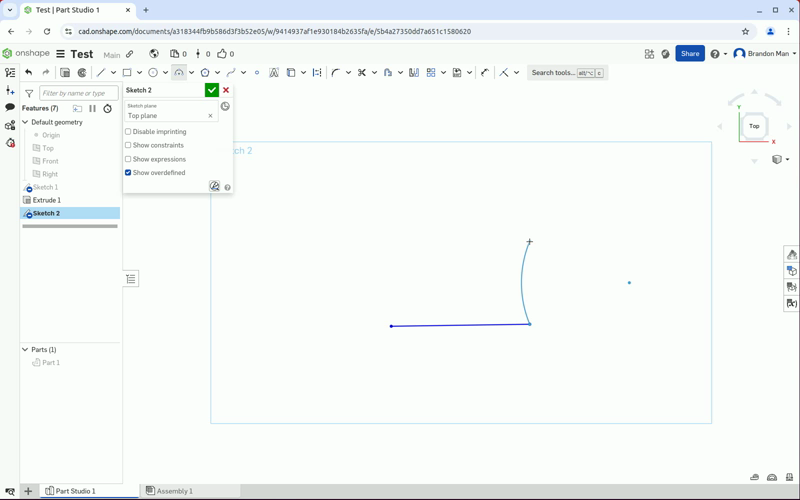
mouse_move(570, 282)
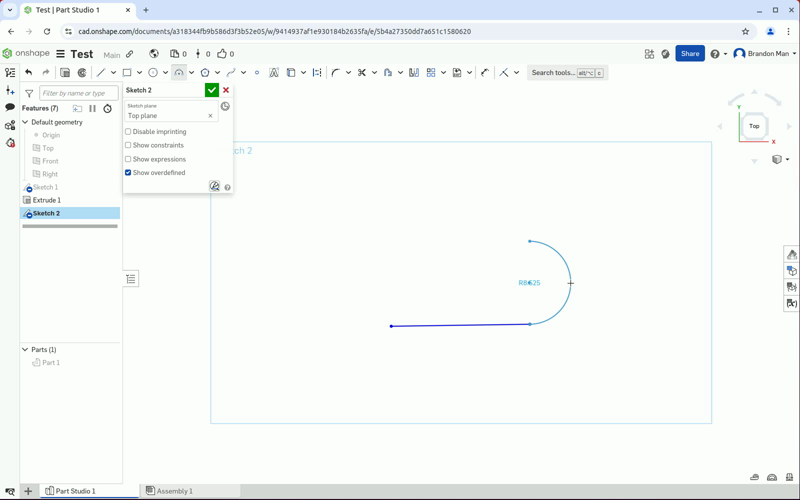
click(570, 282)
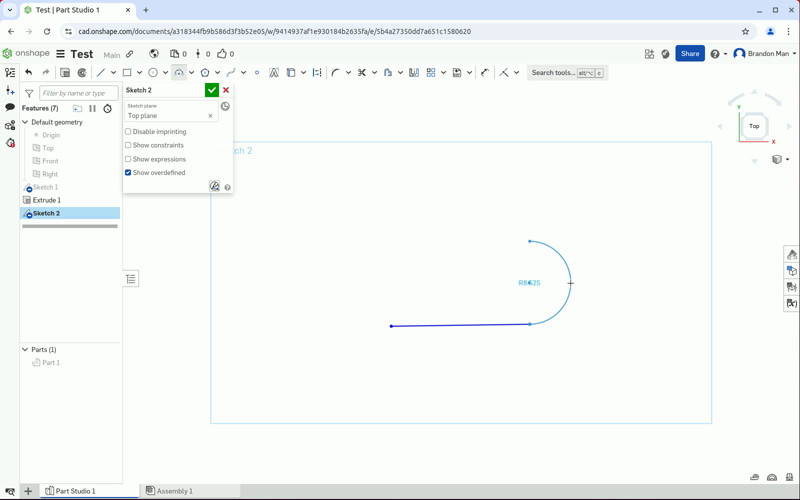
key_up(shift)
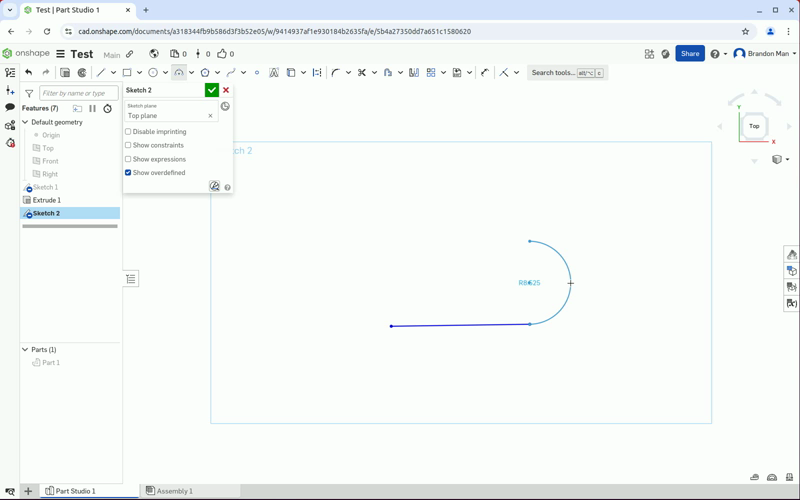
key(esc)
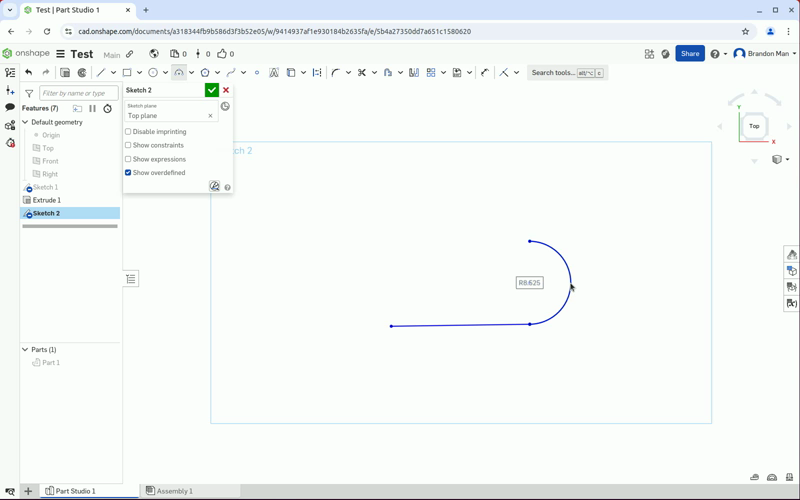
key(l)
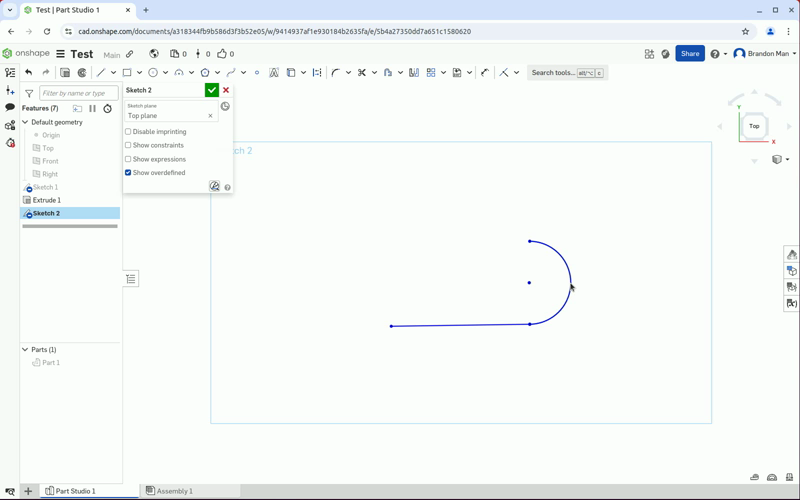
mouse_move(529, 241)
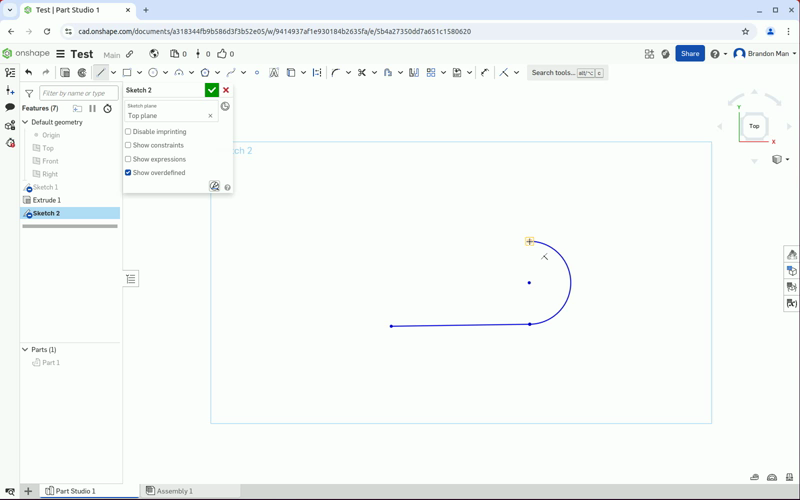
click(529, 241)
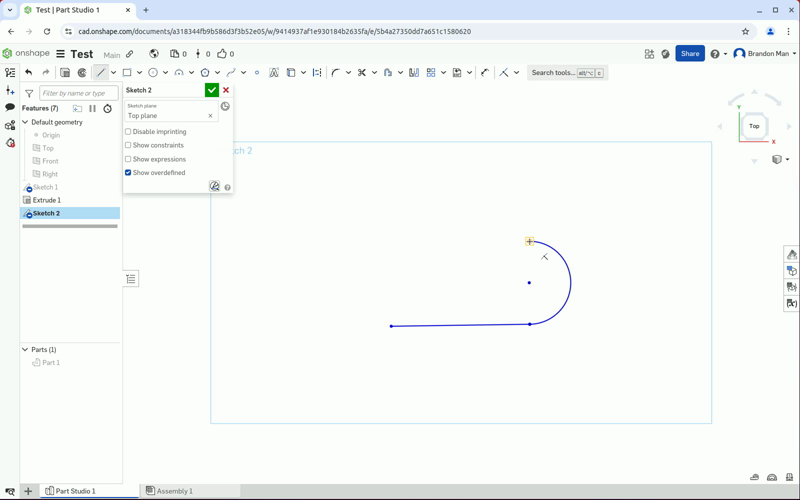
key_down(shift)
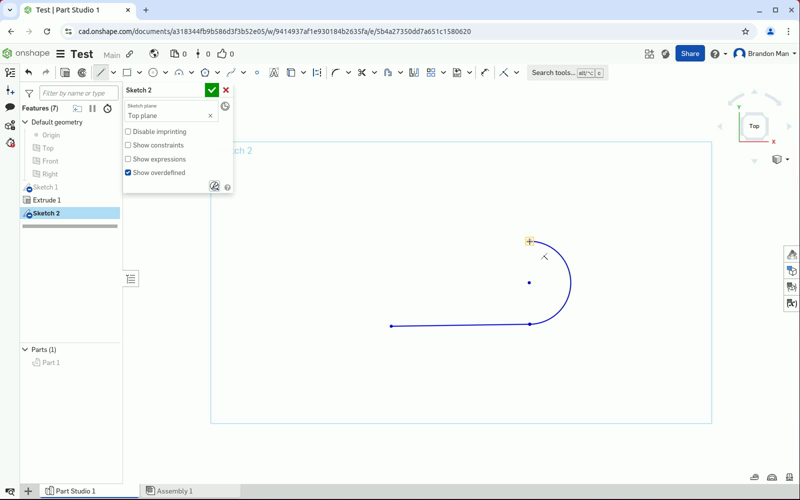
mouse_move(391, 241)
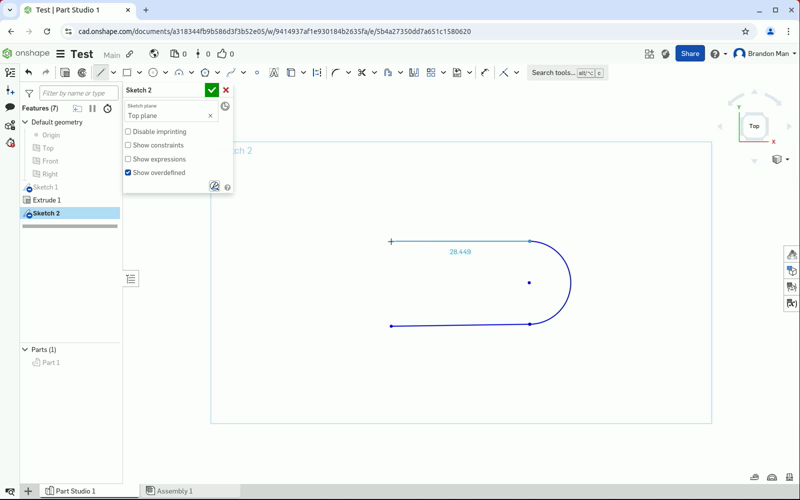
click(391, 241)
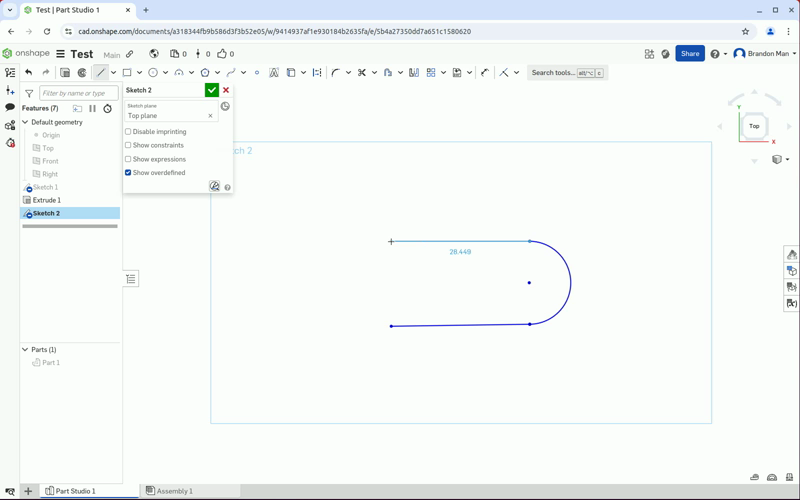
key_up(shift)
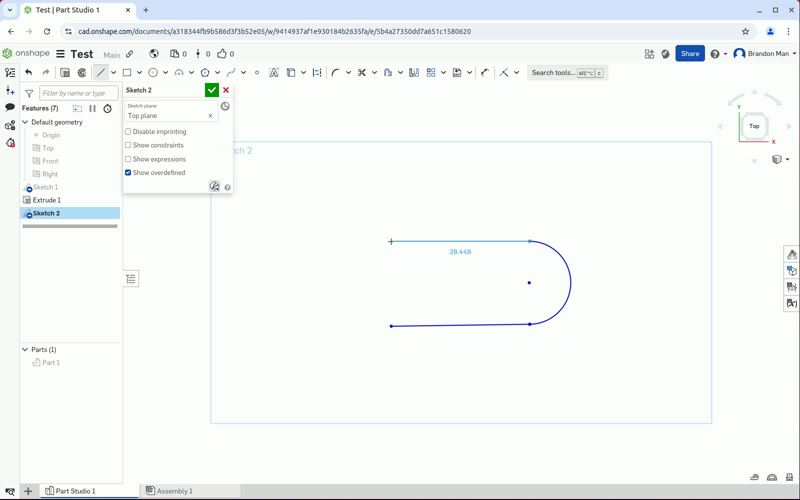
key(esc)
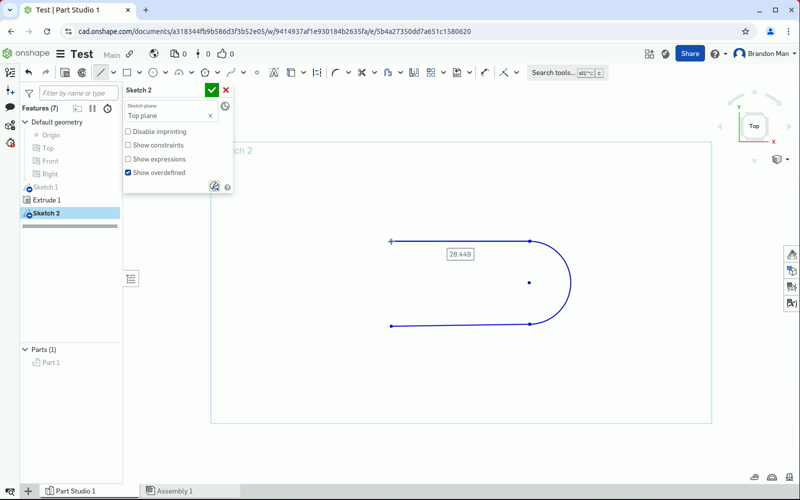
key(a)
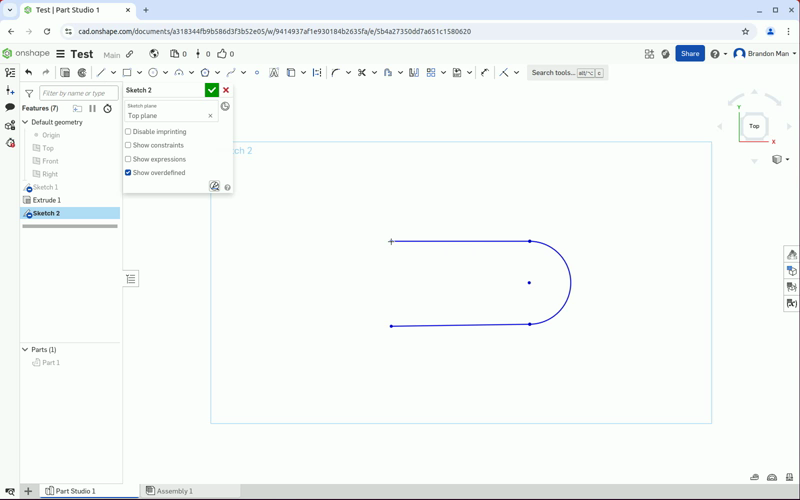
mouse_move(391, 241)
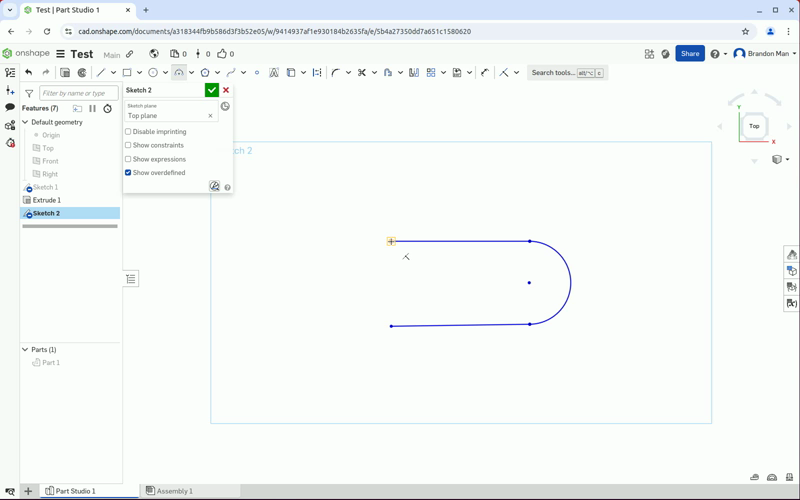
click(391, 241)
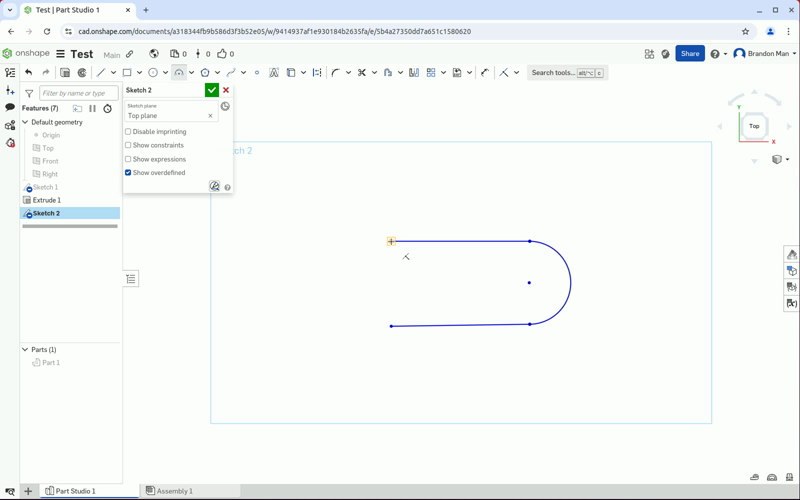
mouse_move(391, 326)
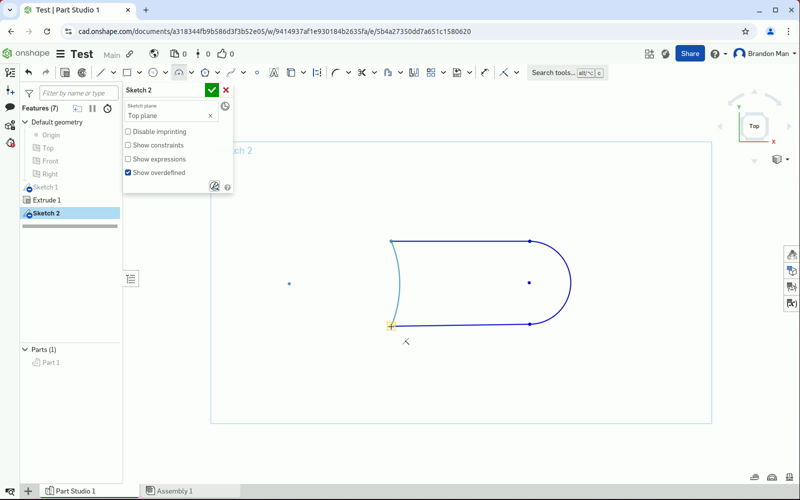
click(391, 326)
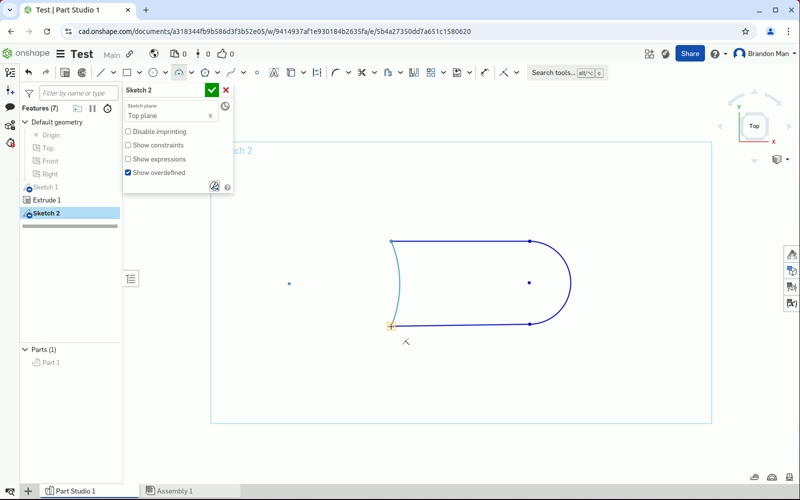
key_down(shift)
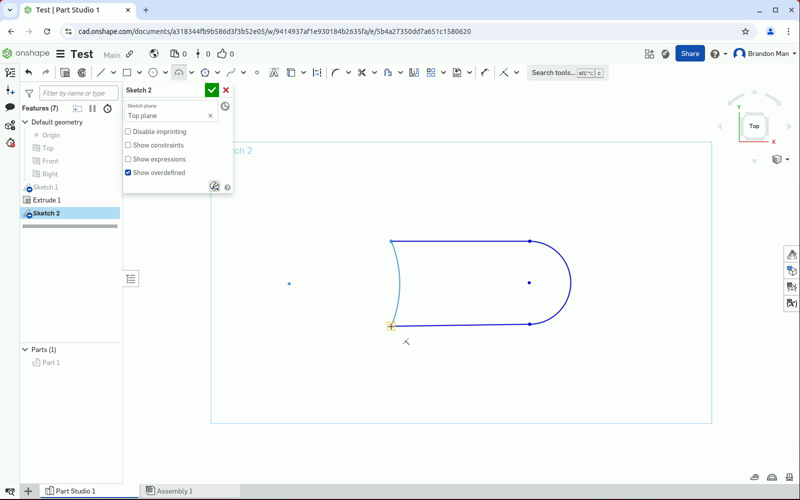
mouse_move(433, 283)
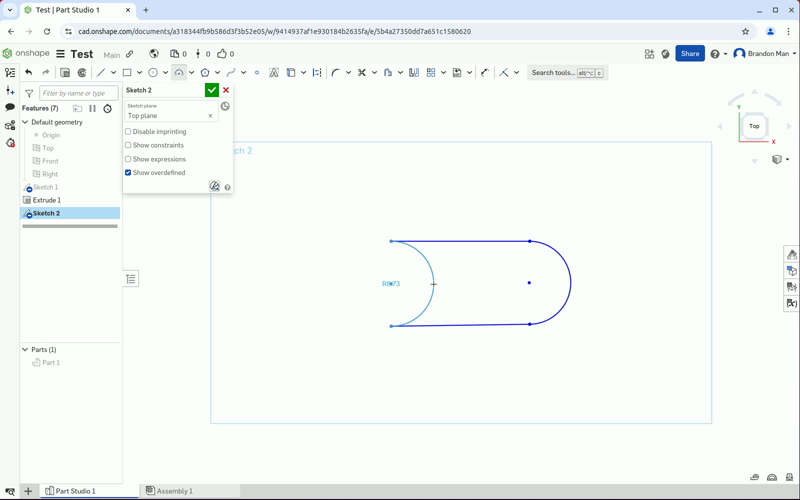
click(433, 283)
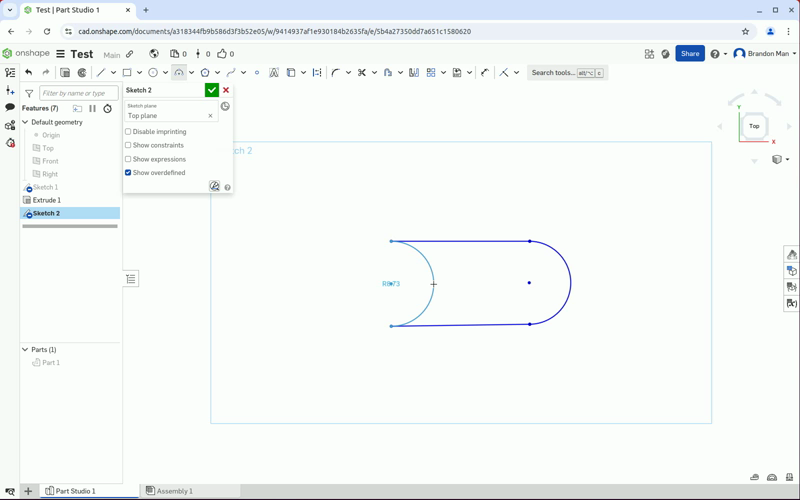
key_up(shift)
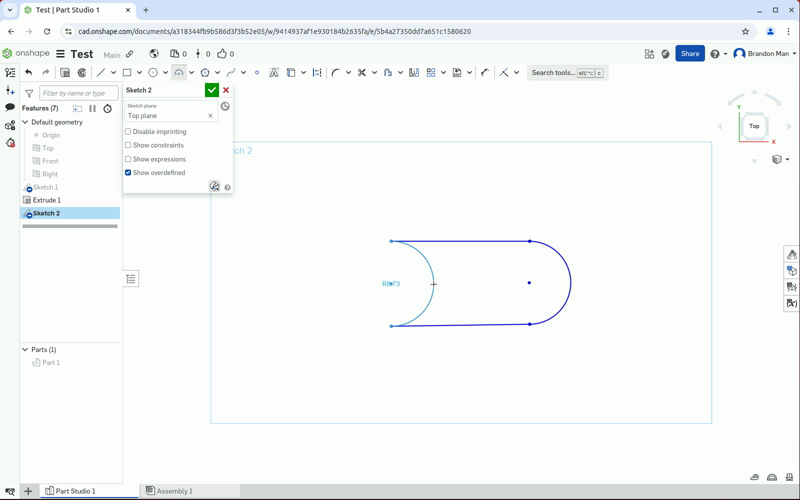
key(esc)
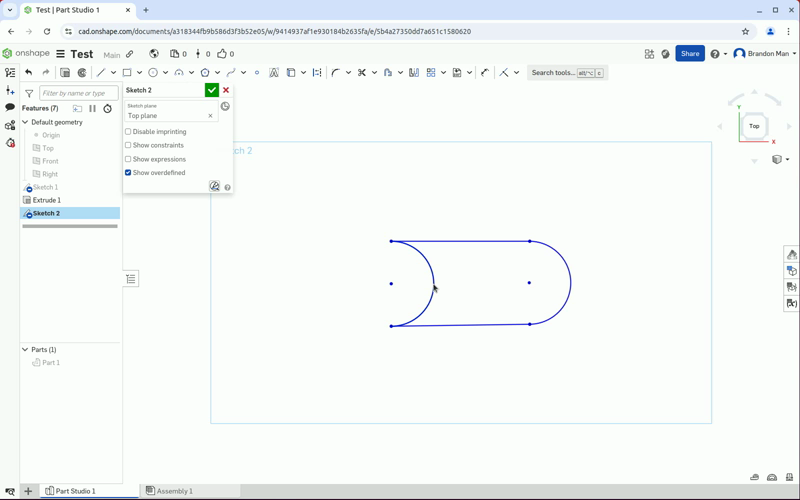
key(c)
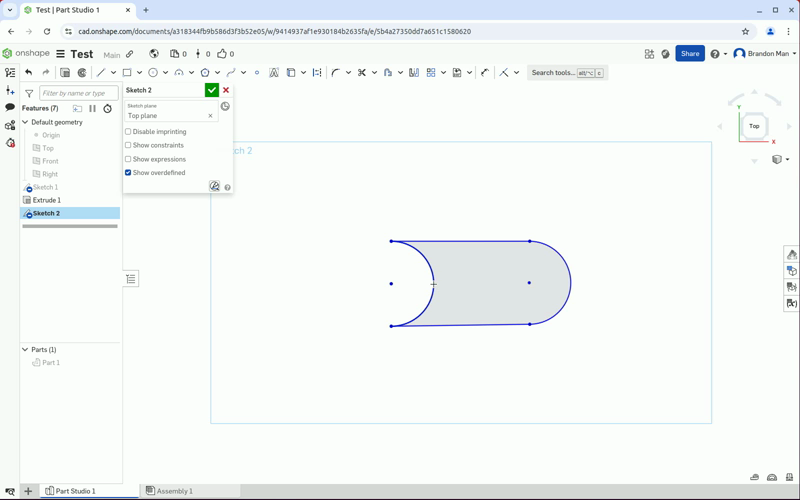
key_down(shift)
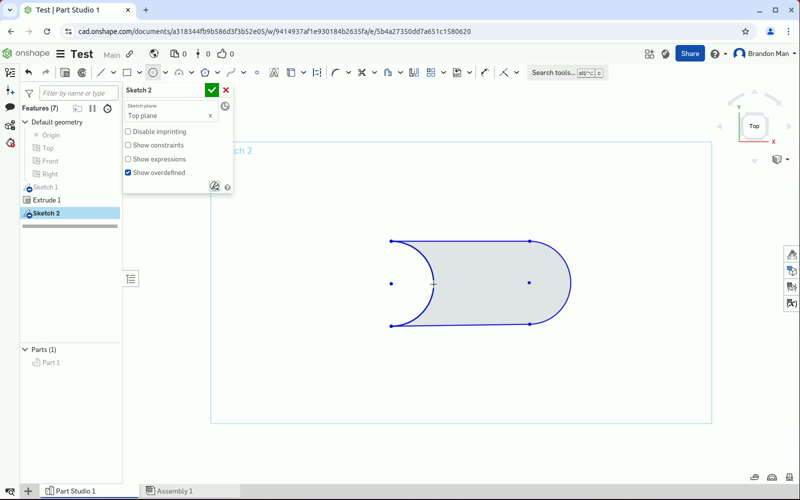
mouse_move(529, 282)
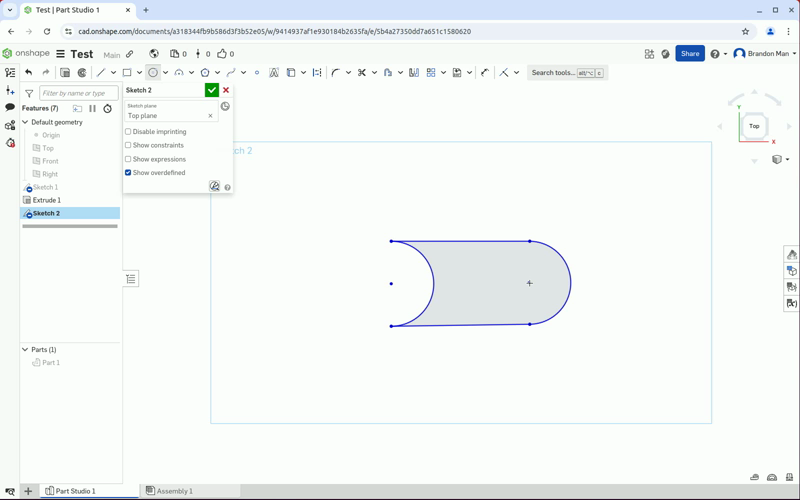
scroll(6)
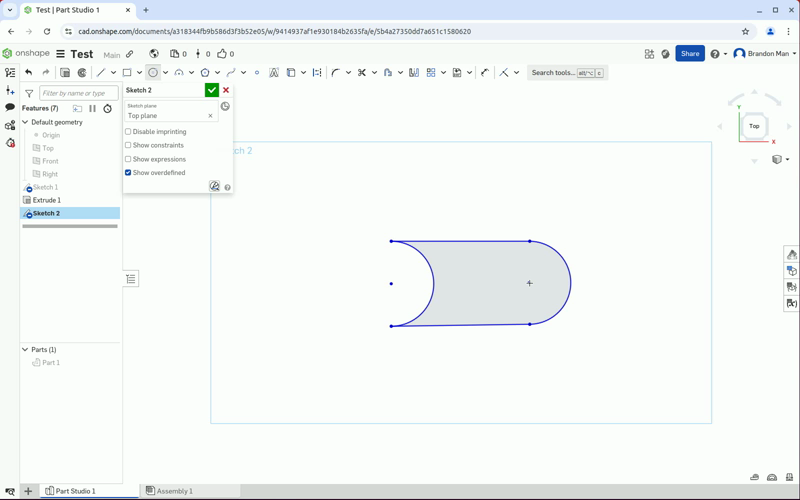
scroll(6)
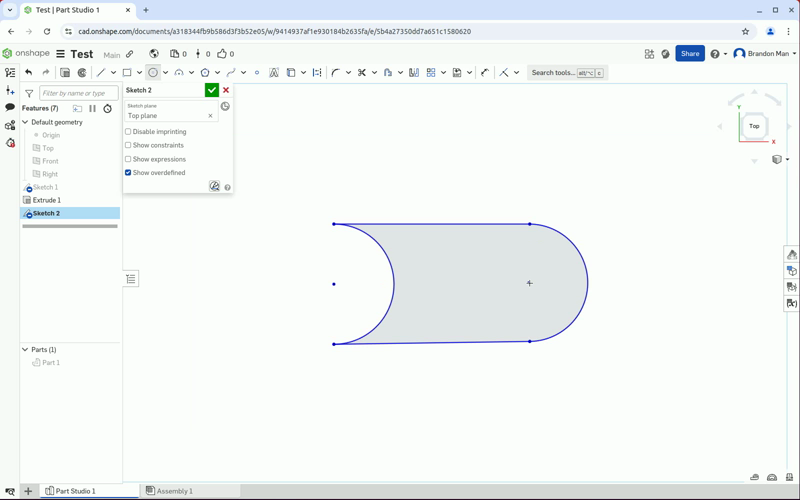
scroll(6)
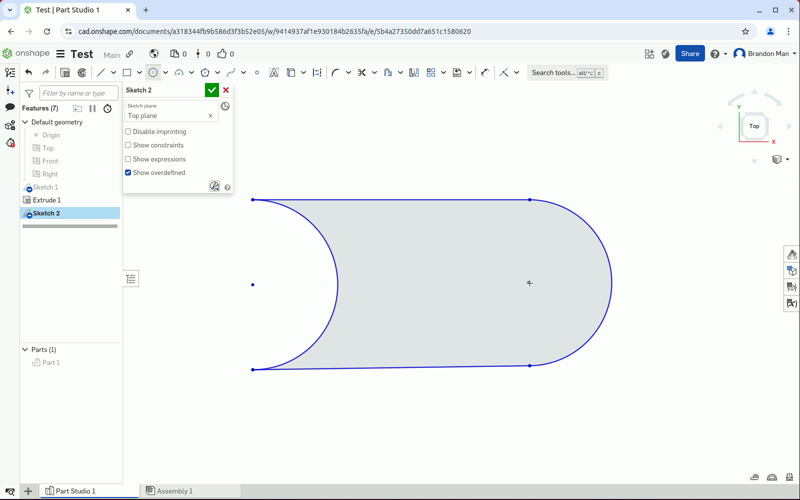
scroll(6)
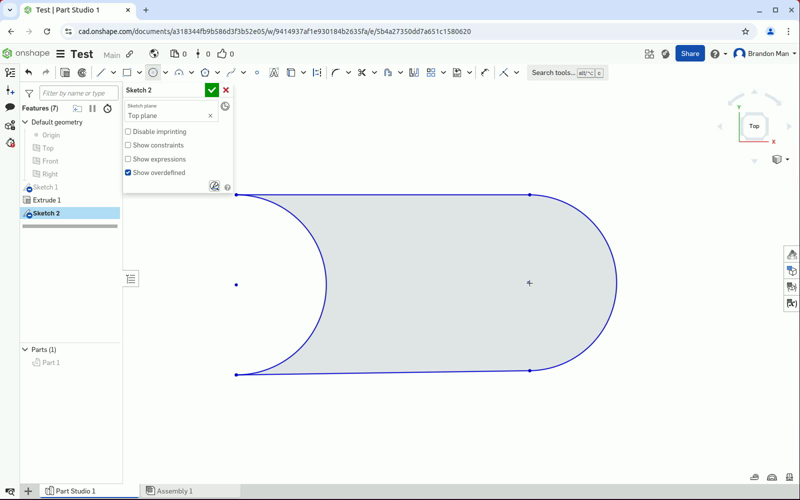
scroll(6)
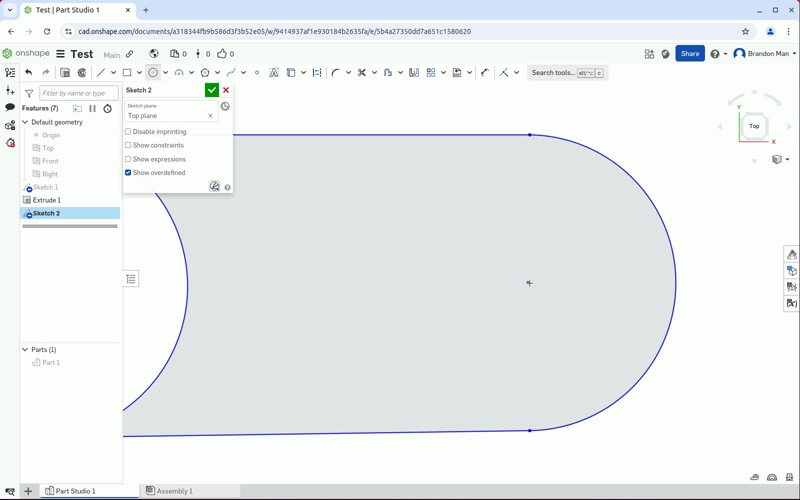
scroll(6)
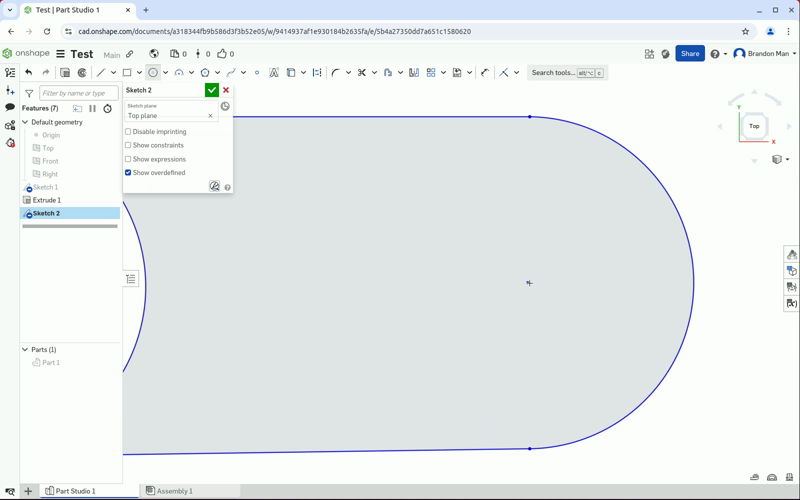
scroll(6)
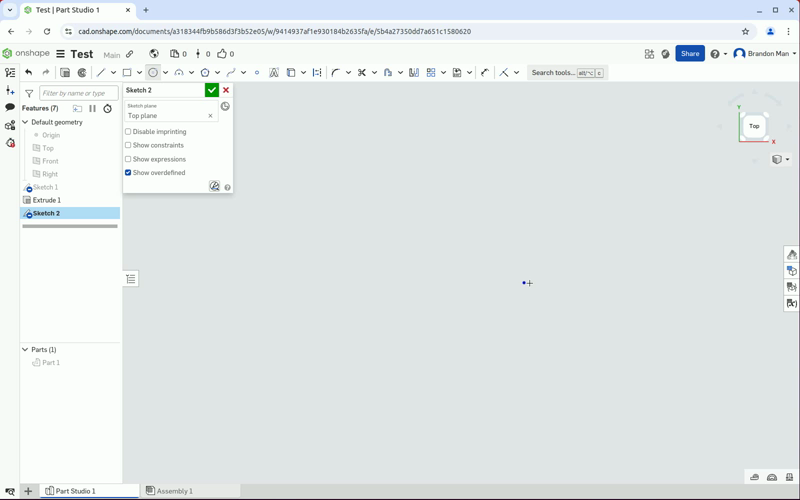
click(529, 282)
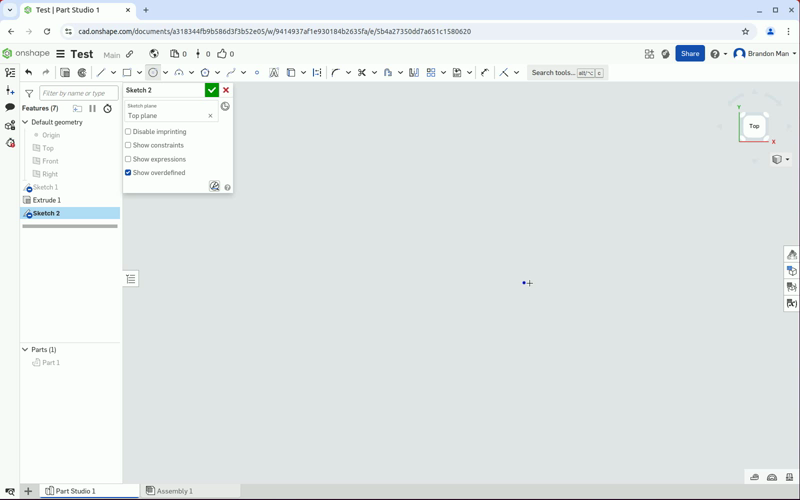
scroll(-6)
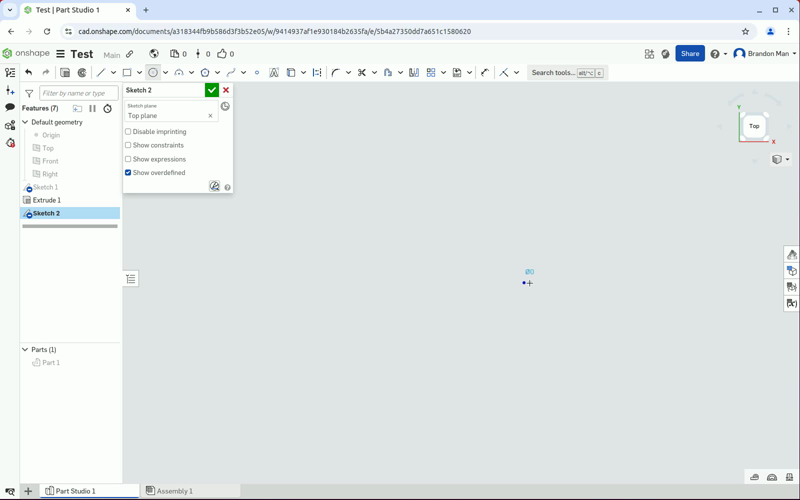
scroll(-6)
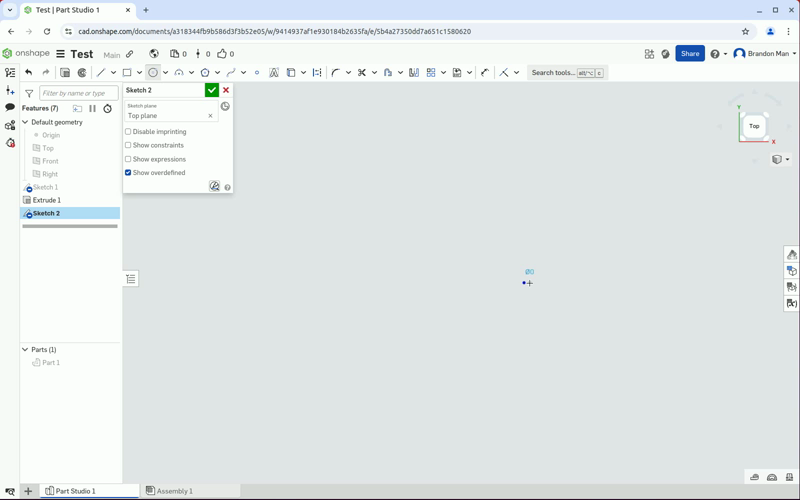
scroll(-6)
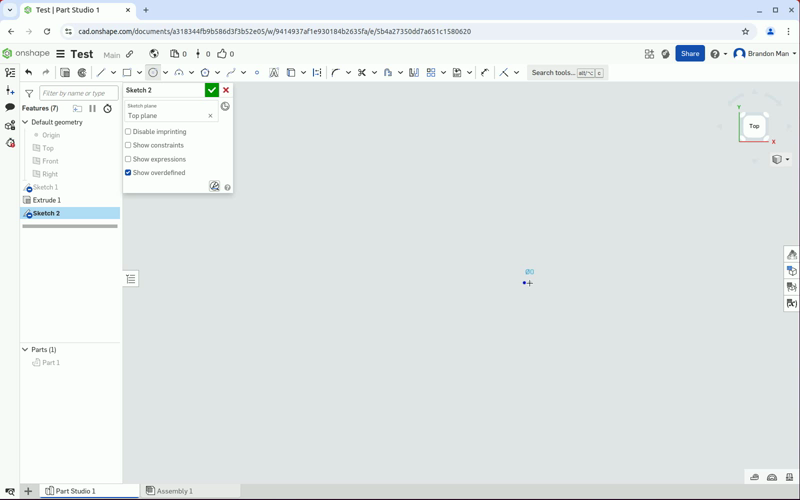
scroll(-6)
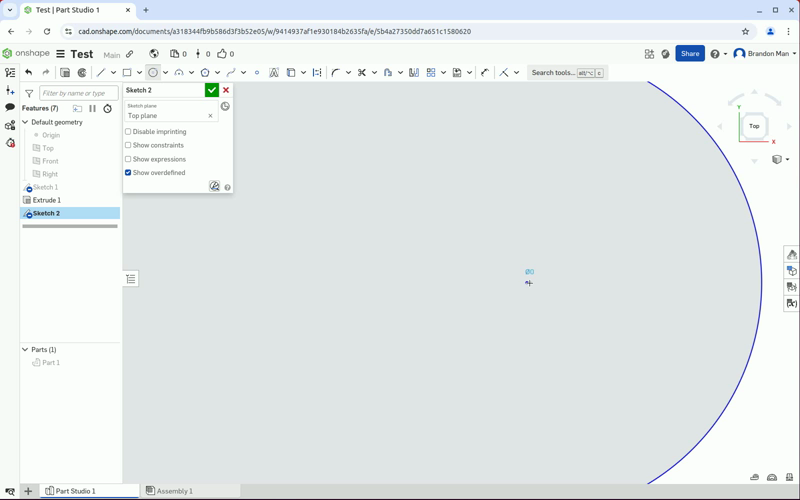
scroll(-6)
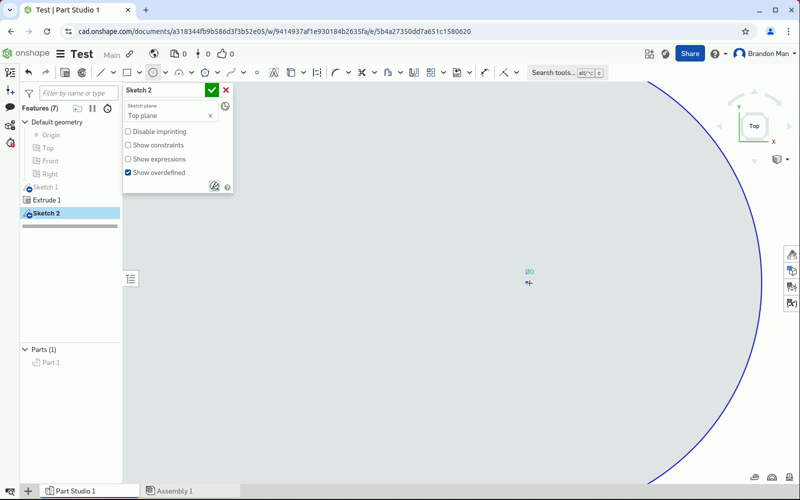
scroll(-6)
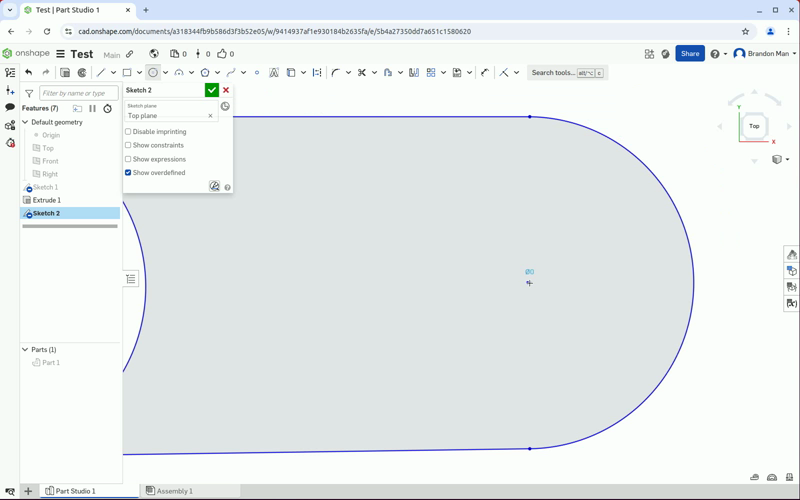
scroll(-6)
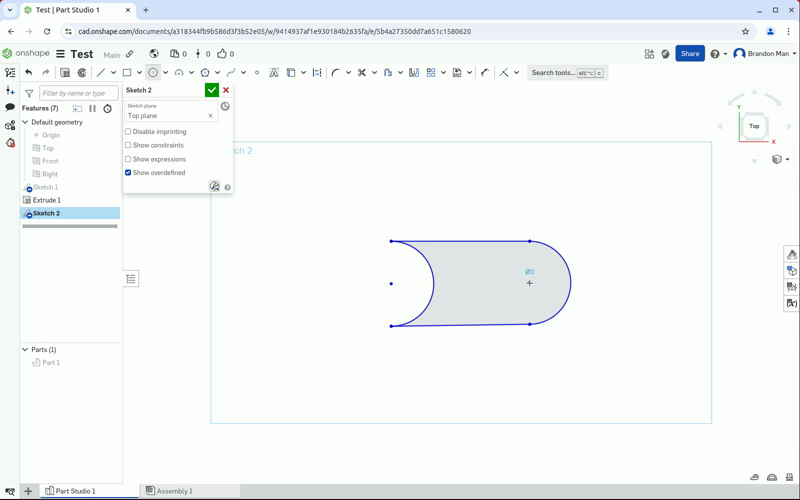
key_up(shift)
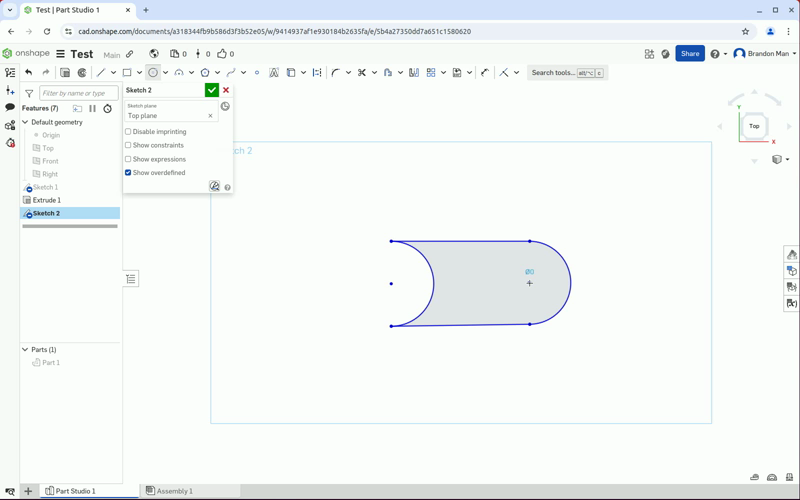
mouse_move(554, 282)
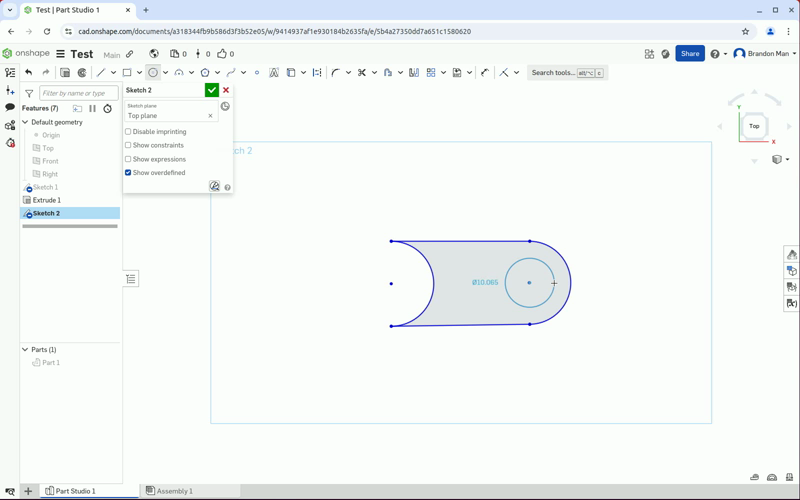
click(554, 282)
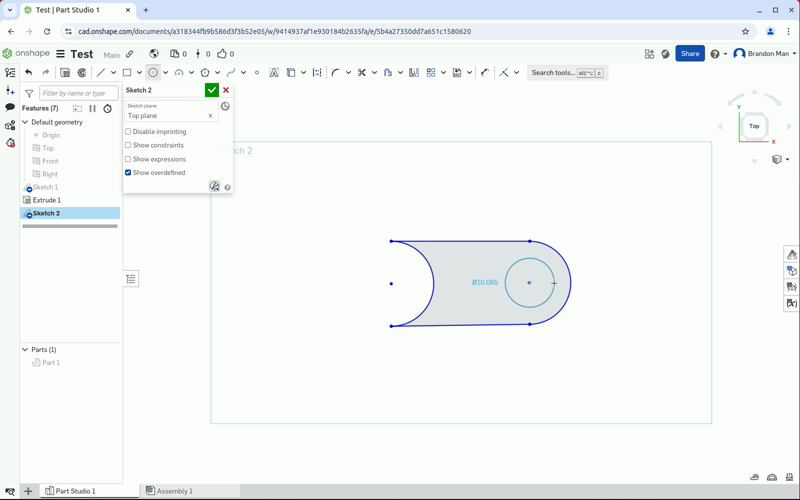
key(esc)
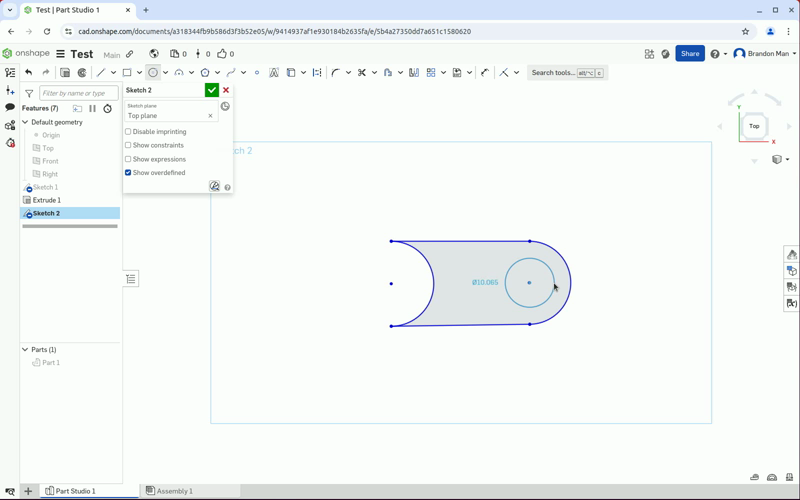
mouse_move(536, 314)
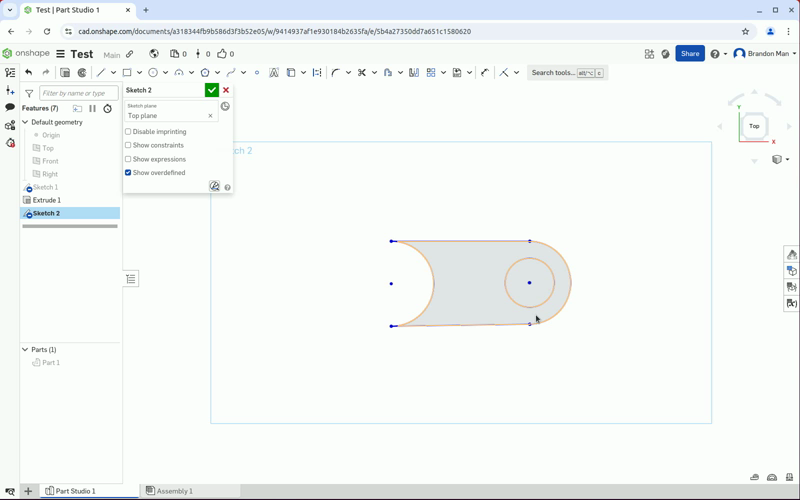
click(536, 314)
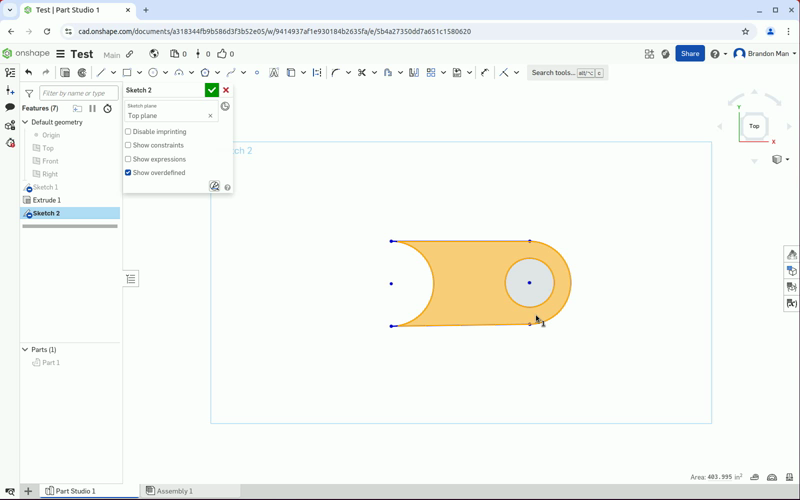
mouse_move(73, 352)
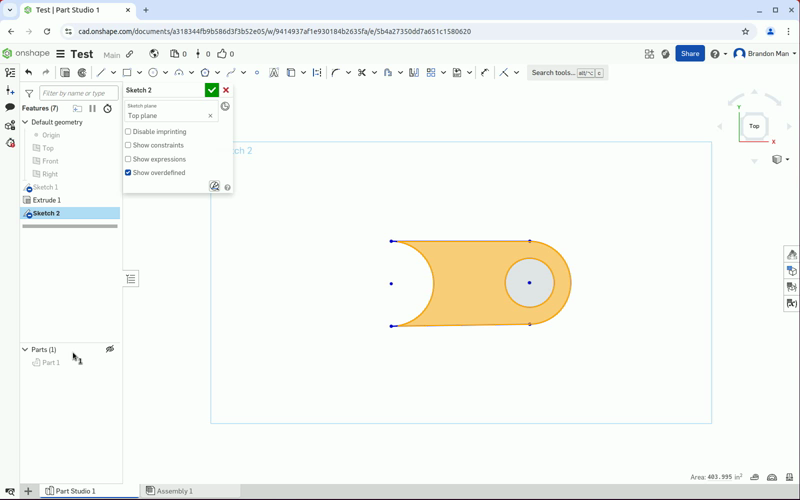
key(shift+y)
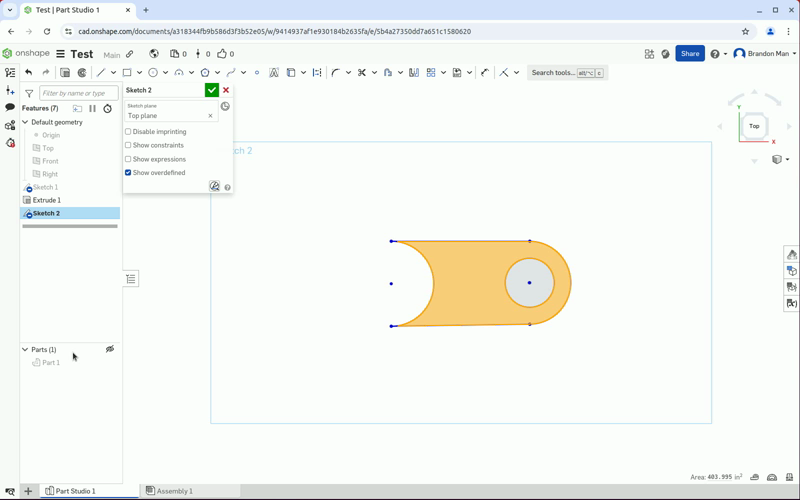
key(shift+e)
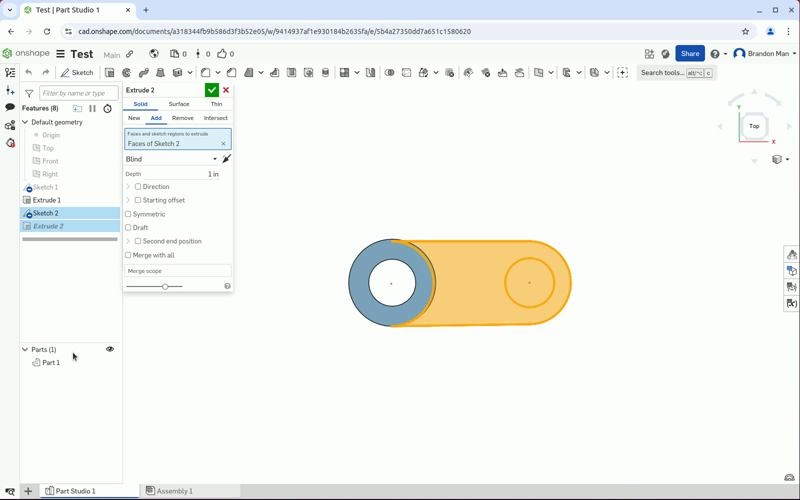
mouse_move(143, 106)
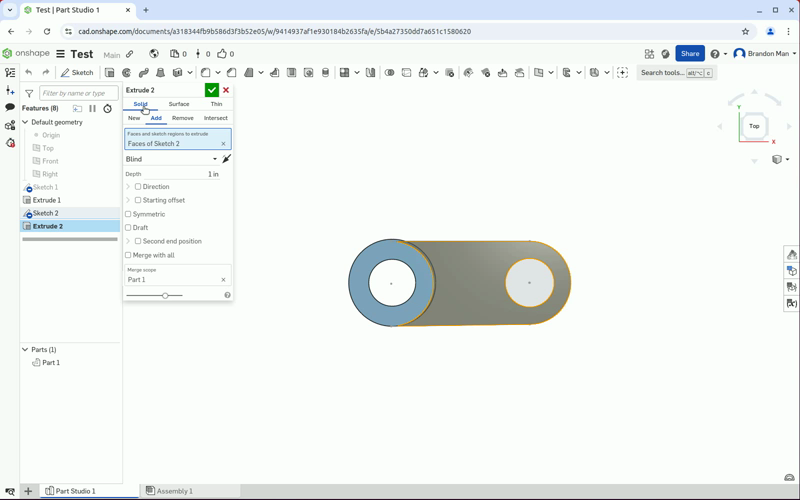
click(143, 106)
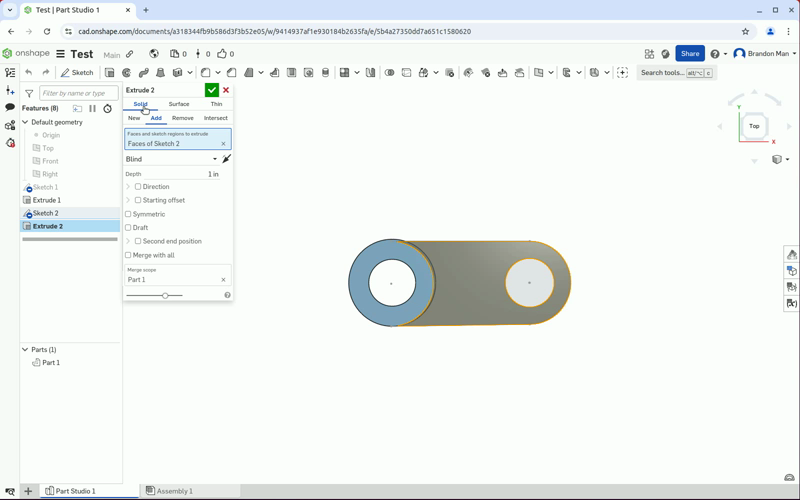
mouse_move(137, 120)
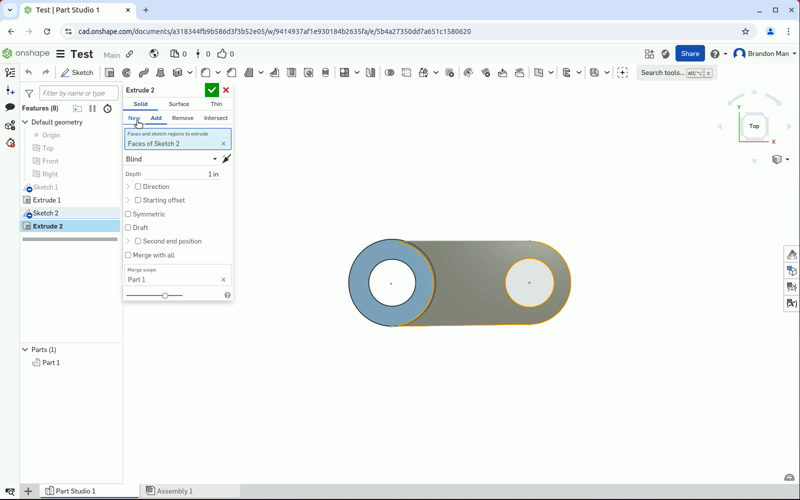
click(137, 120)
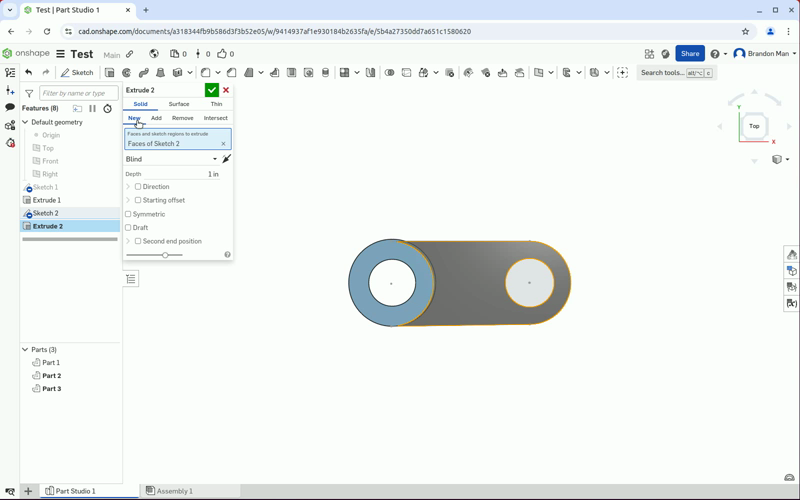
key(tab, 4)
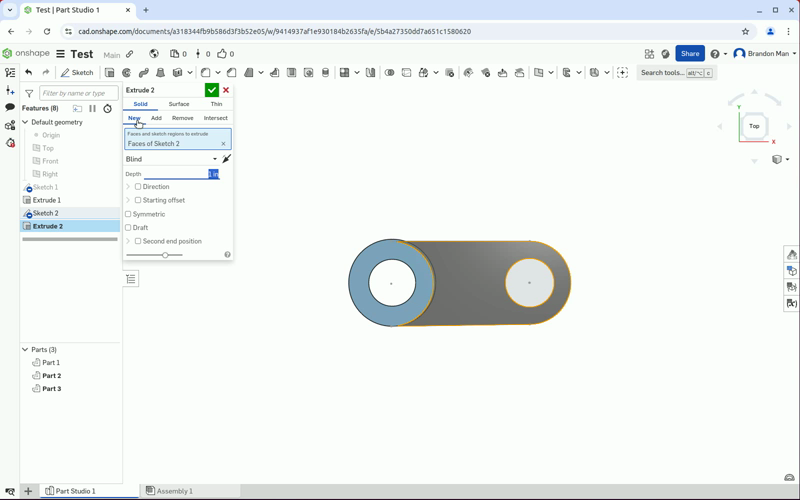
text(7.703)
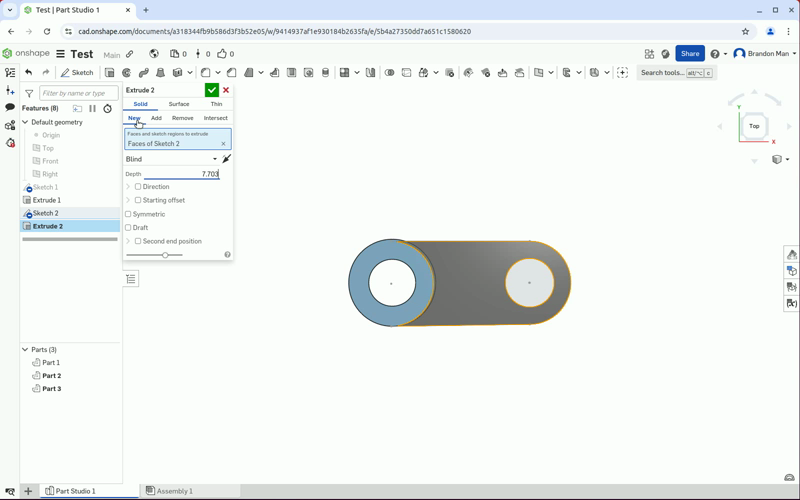
key(enter)
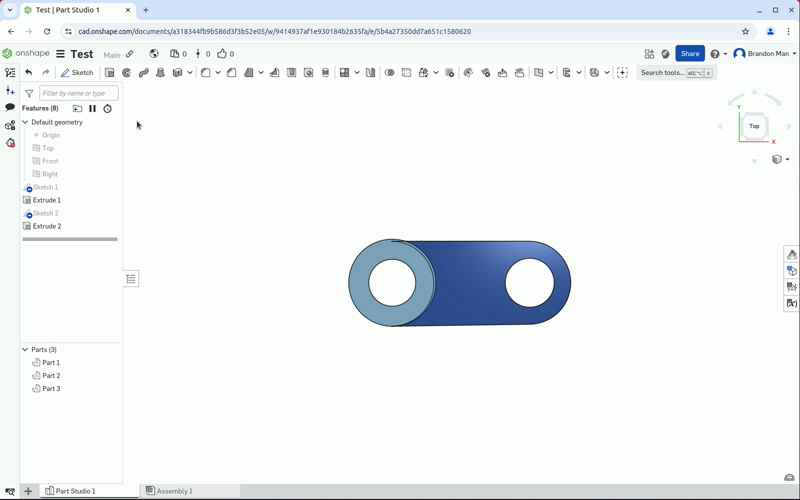
key(shift+h)
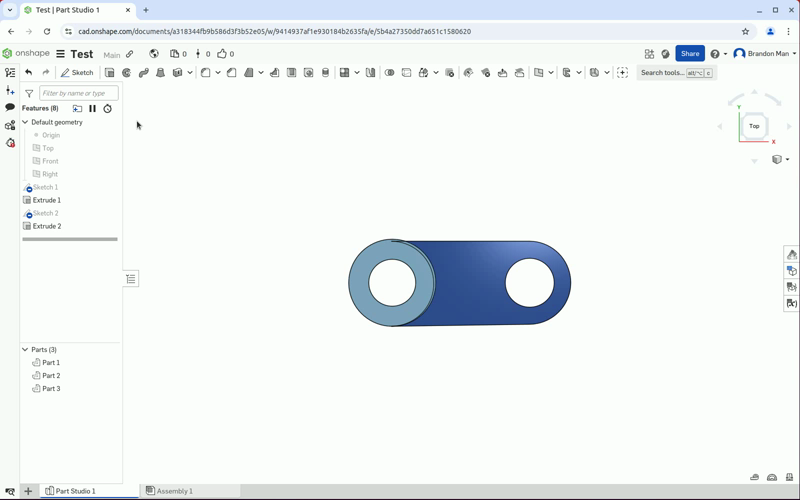
key(shift+h)
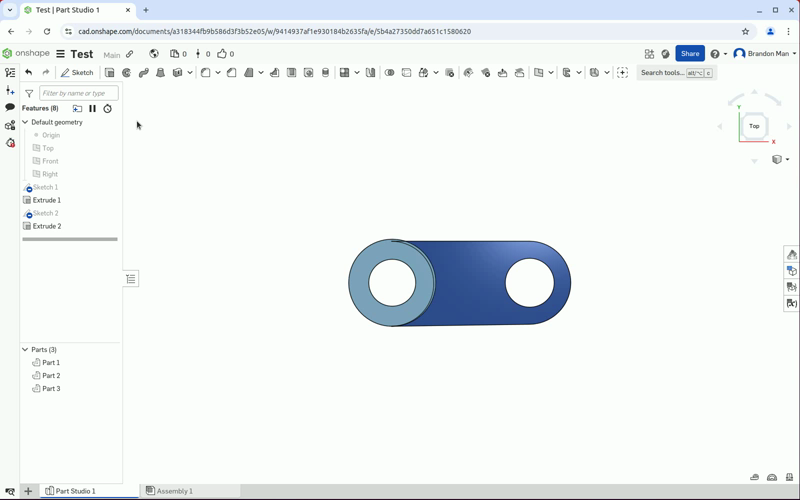
mouse_move(73, 189)
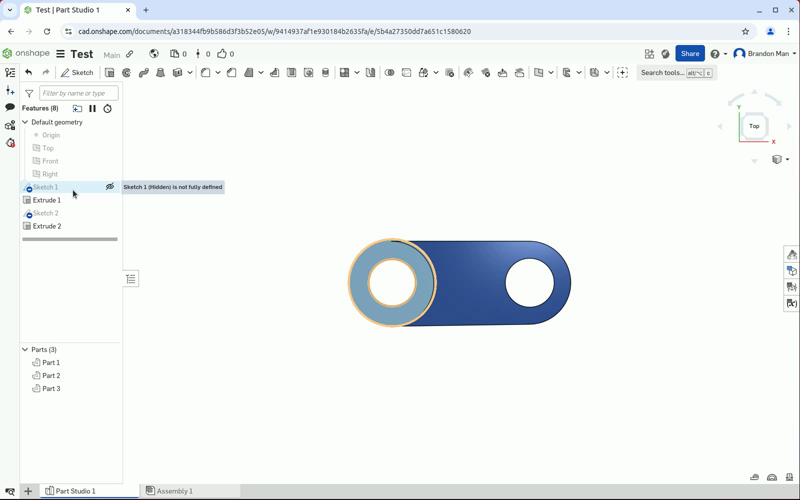
click(73, 189)
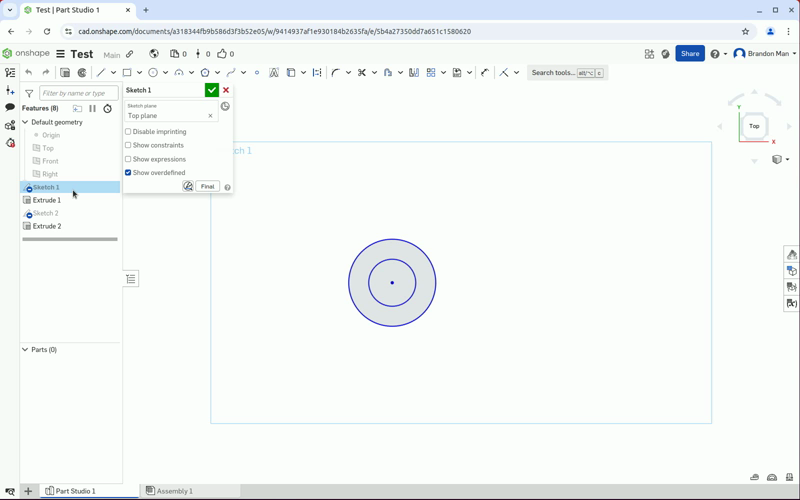
mouse_move(229, 92)
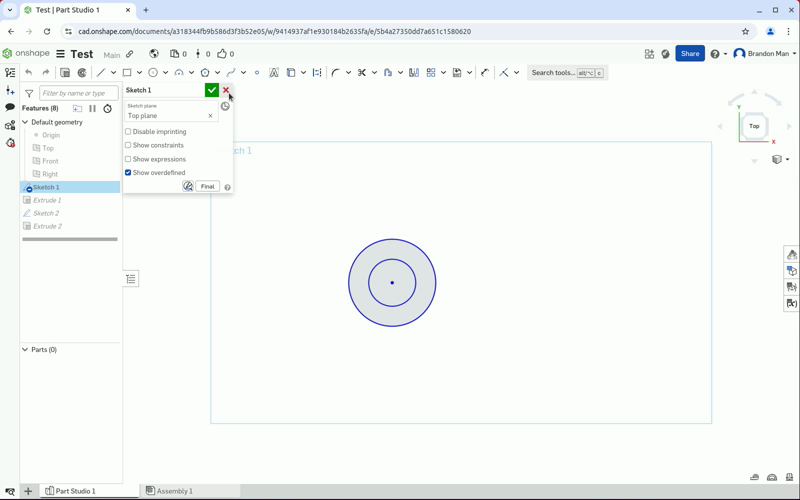
click(229, 92)
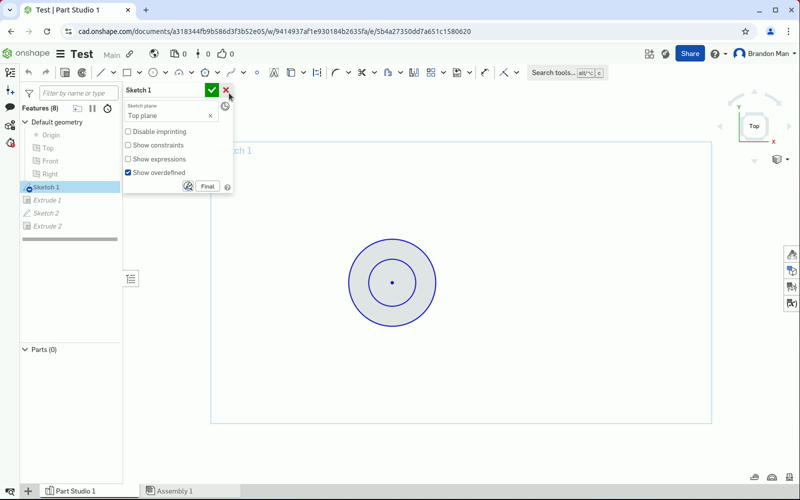
key(shift+s)
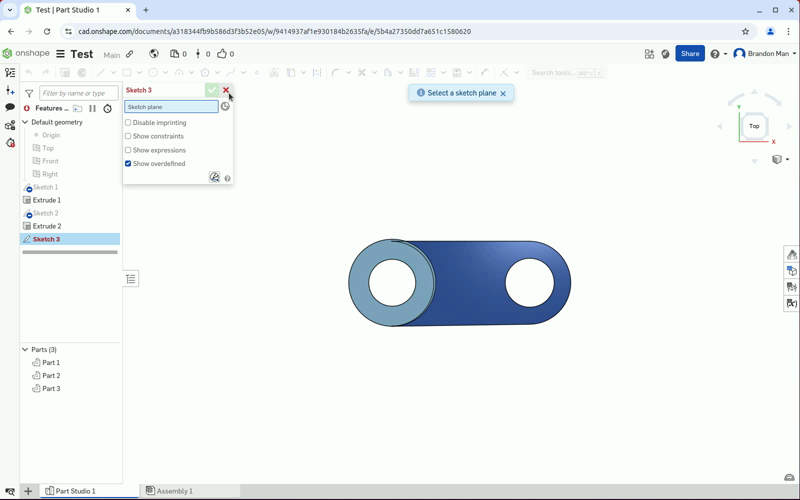
mouse_move(73, 150)
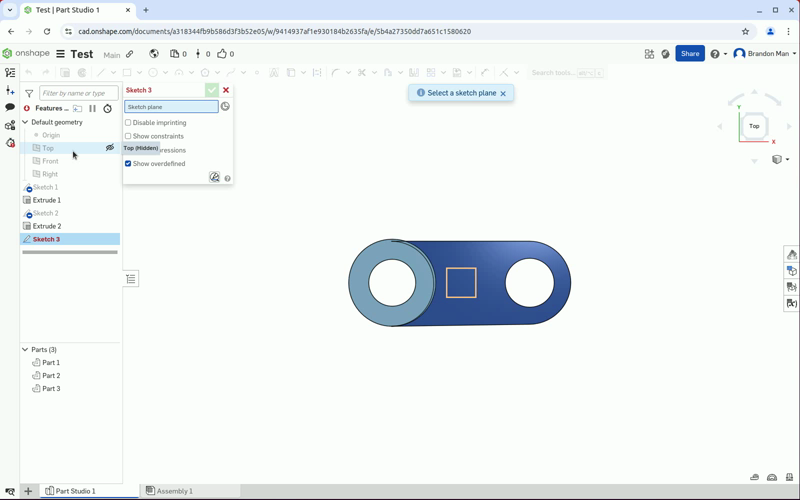
click(73, 150)
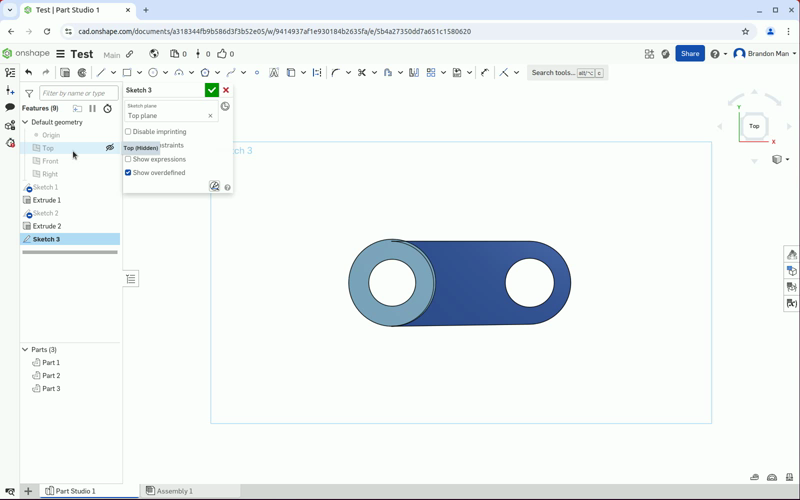
mouse_move(73, 352)
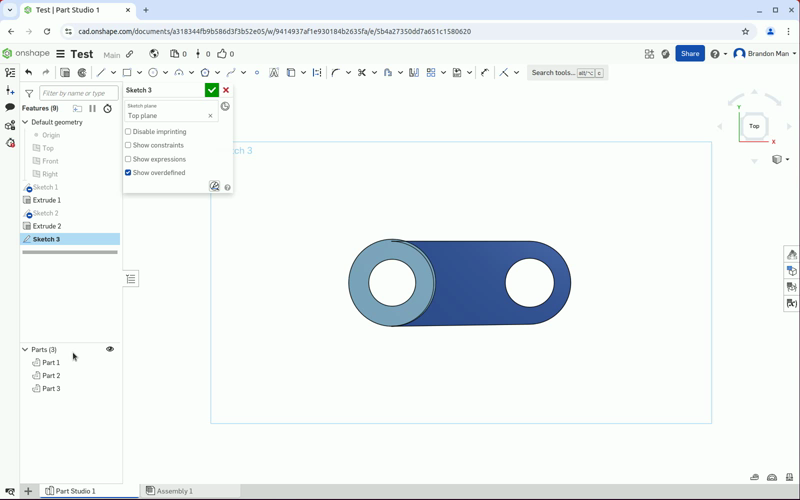
key(y)
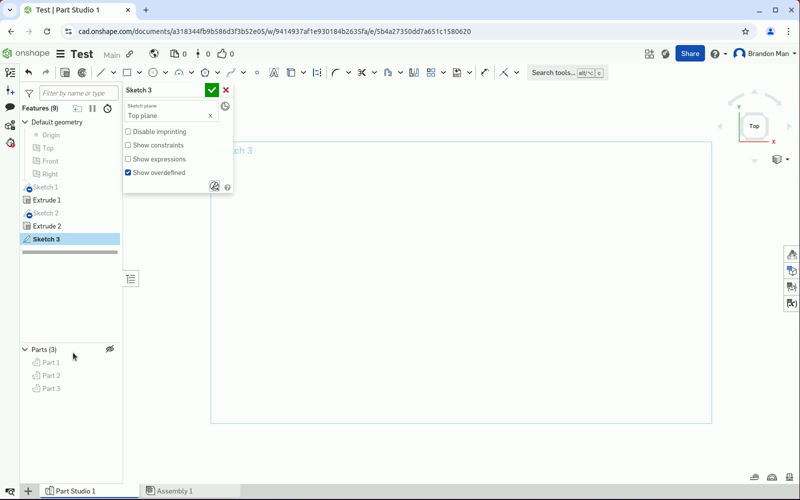
key(c)
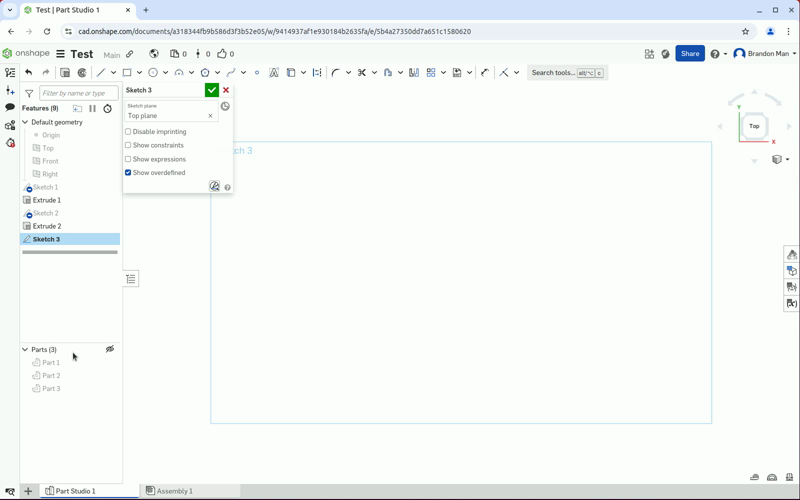
key_down(shift)
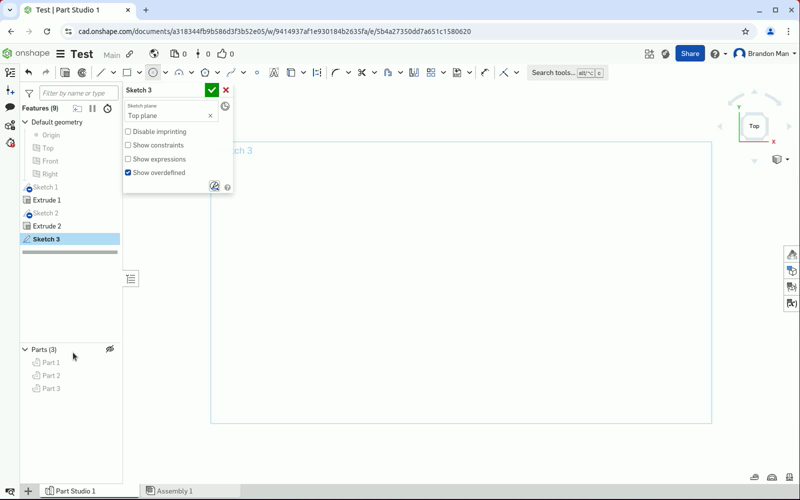
mouse_move(392, 282)
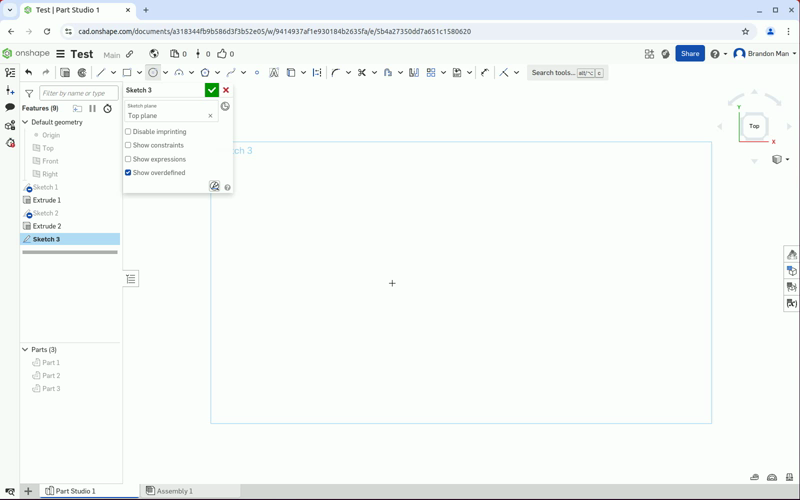
click(392, 282)
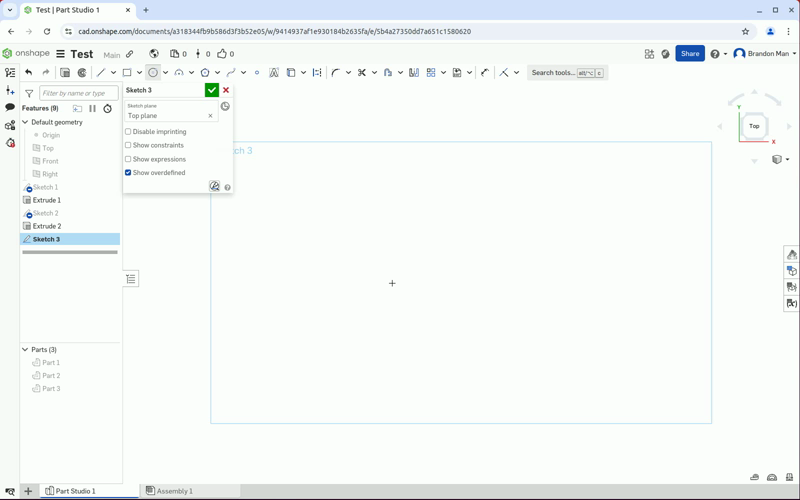
key_up(shift)
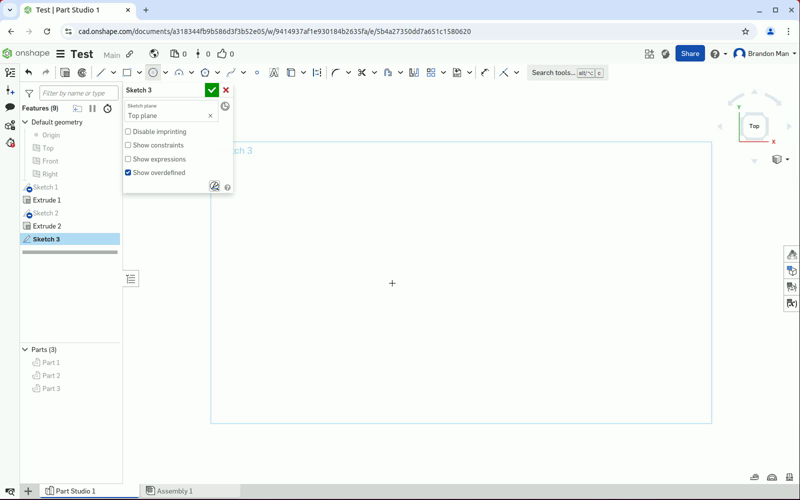
mouse_move(435, 282)
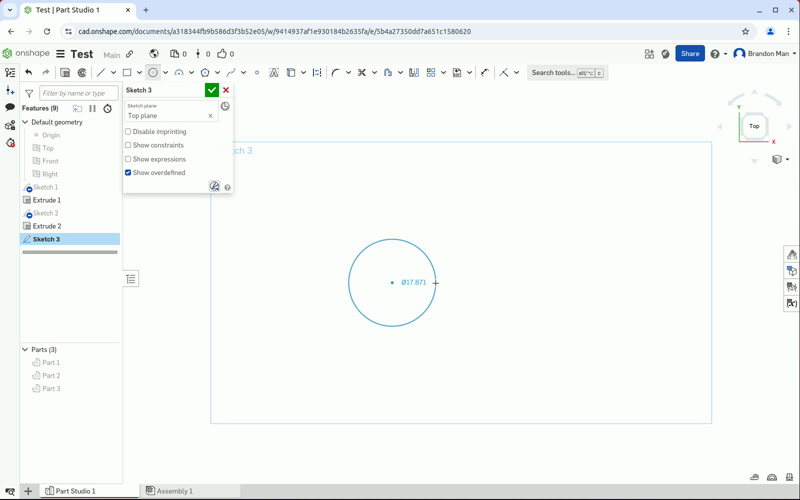
click(435, 282)
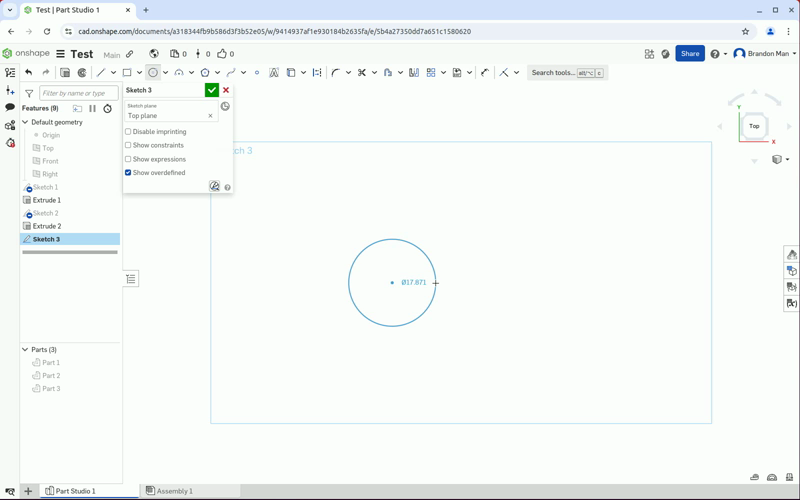
key(esc)
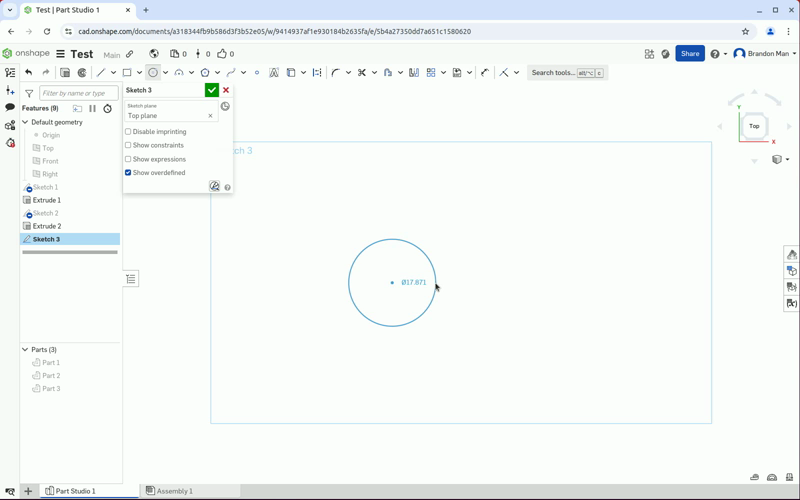
key(c)
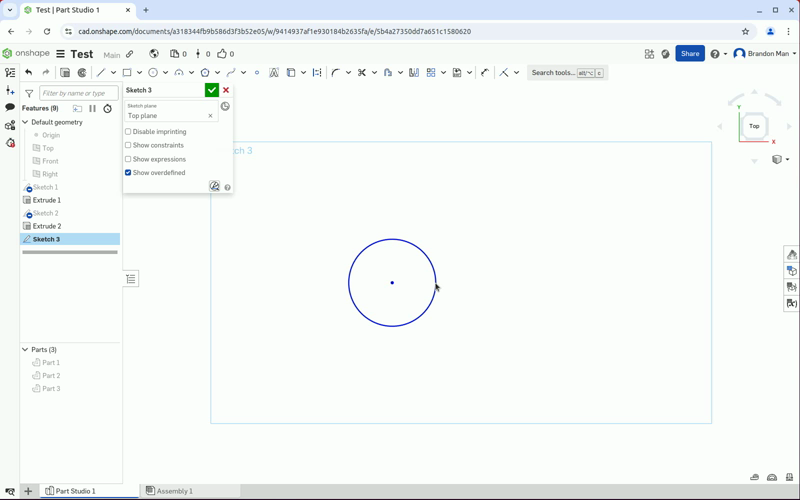
key_down(shift)
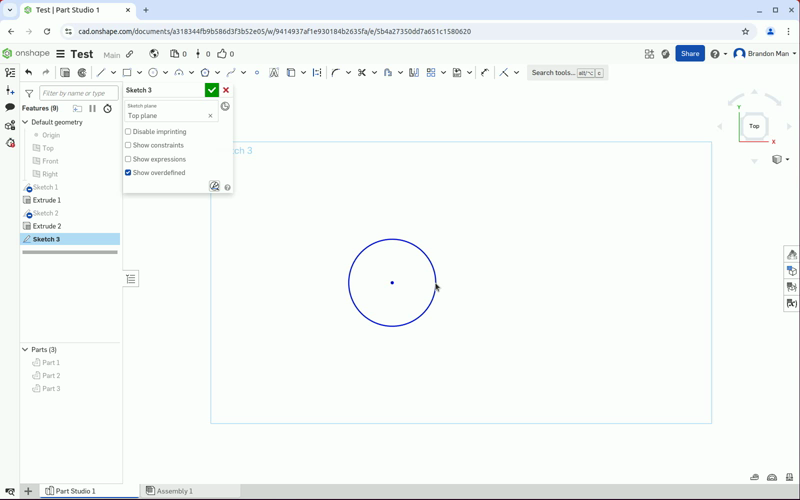
mouse_move(392, 282)
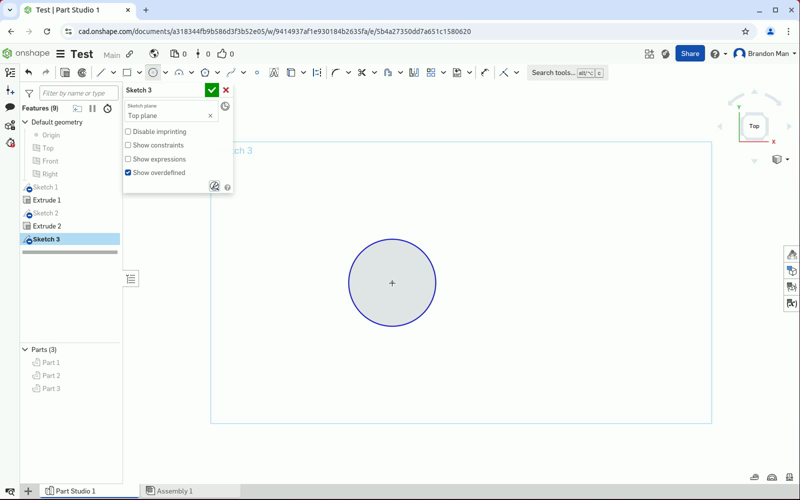
click(392, 282)
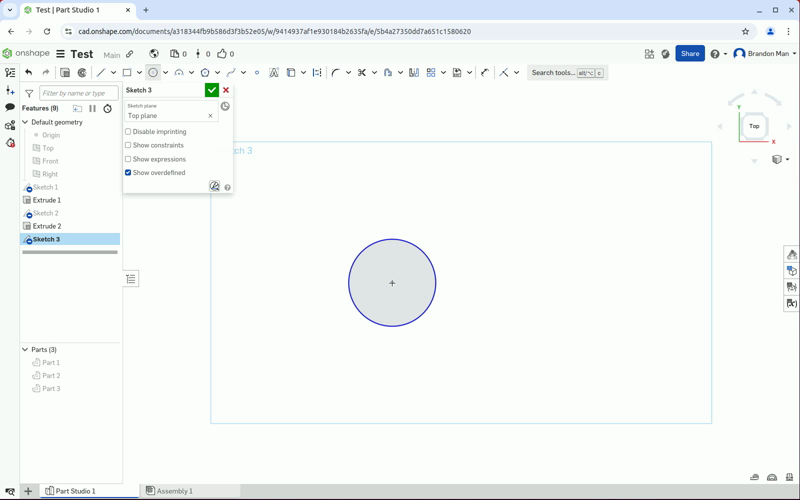
key_up(shift)
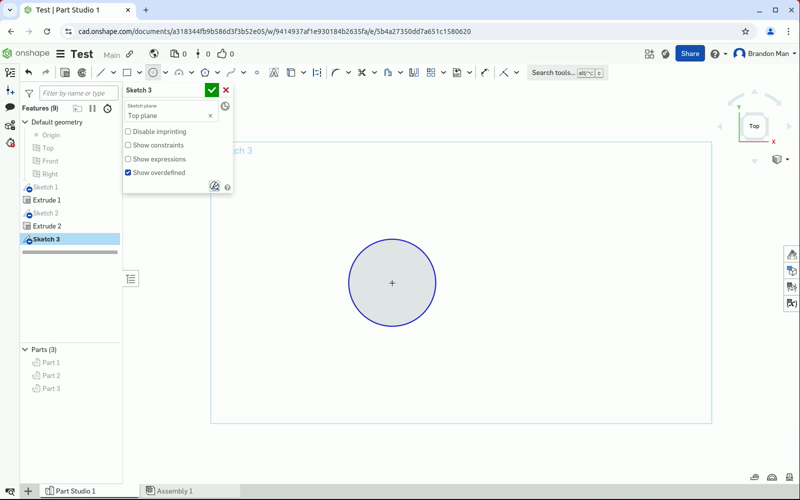
mouse_move(415, 282)
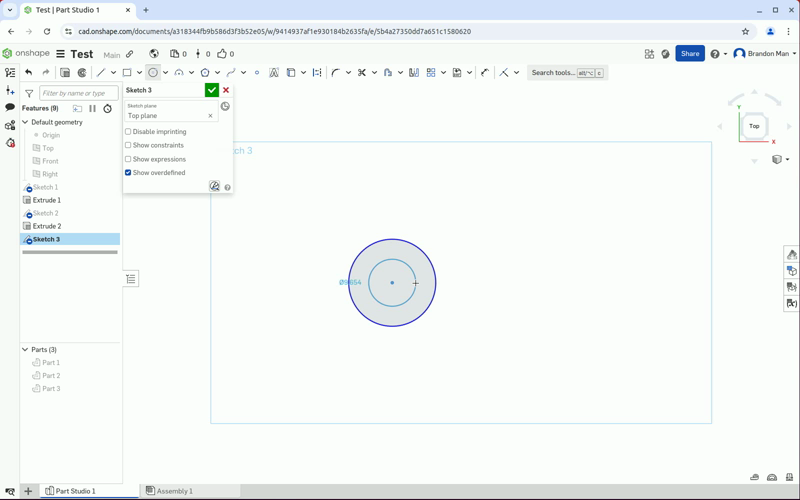
click(415, 282)
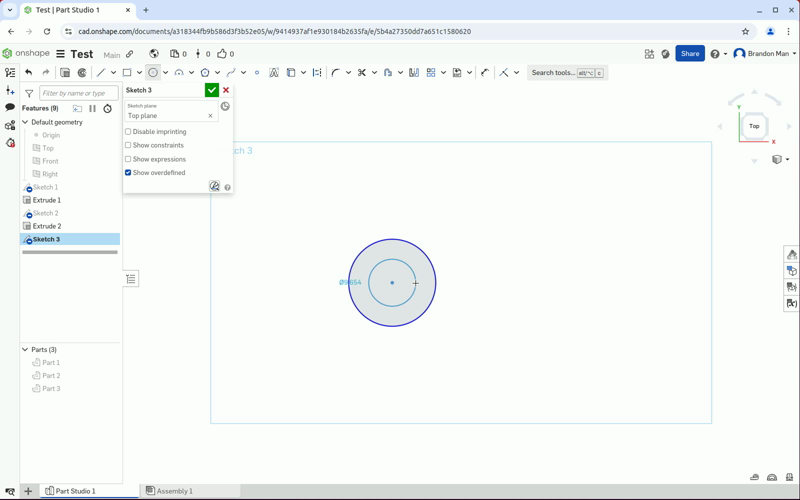
key(esc)
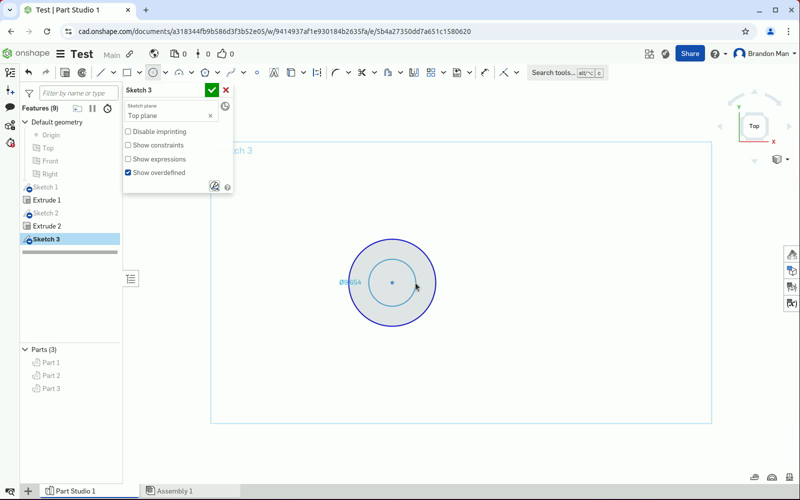
mouse_move(396, 256)
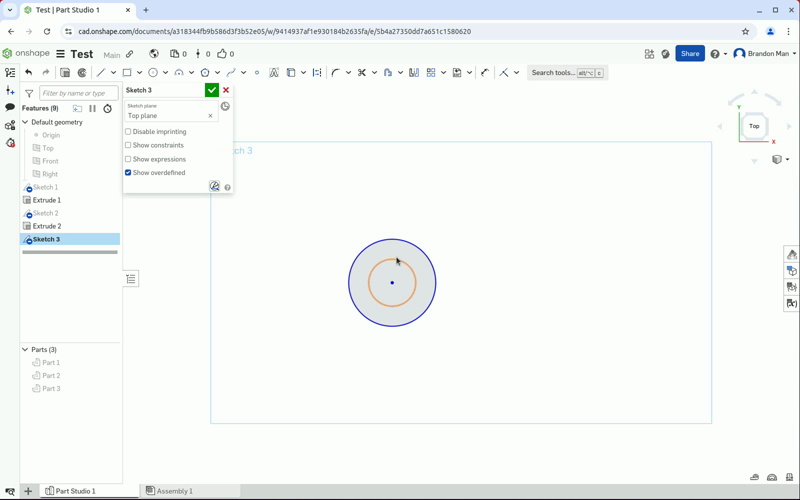
click(396, 256)
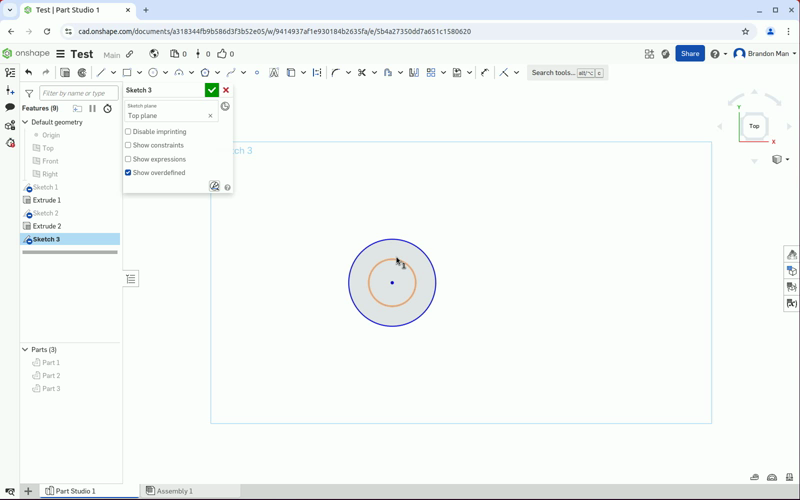
mouse_move(73, 352)
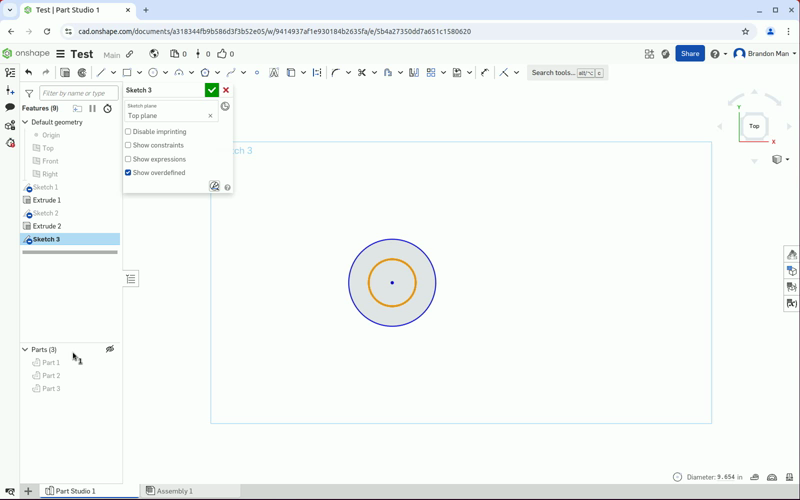
key(shift+y)
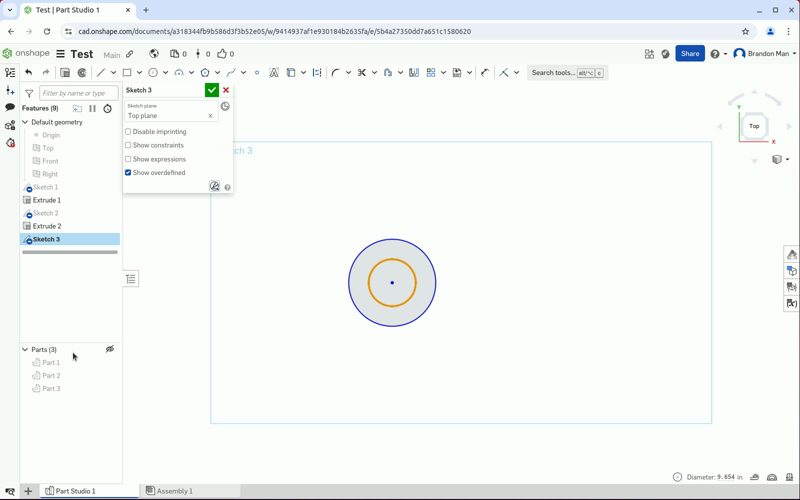
key(shift+e)
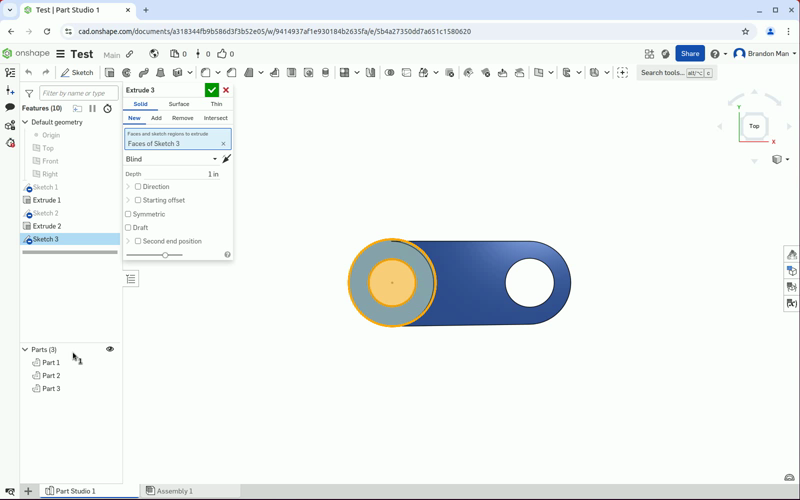
mouse_move(143, 106)
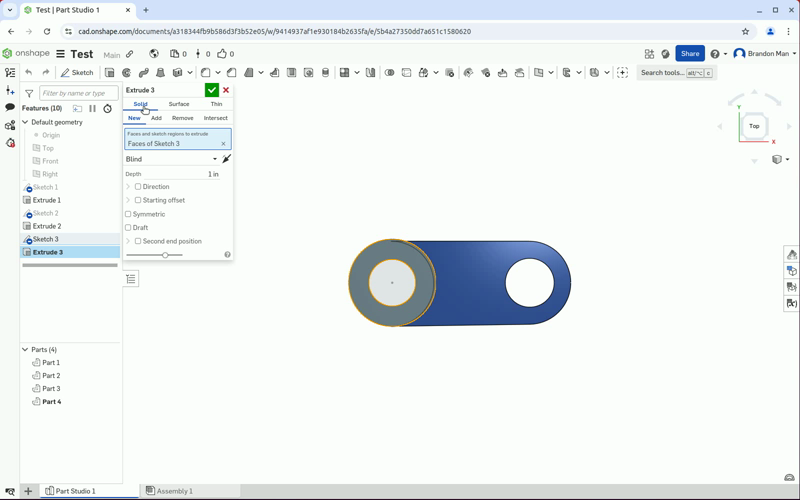
click(143, 106)
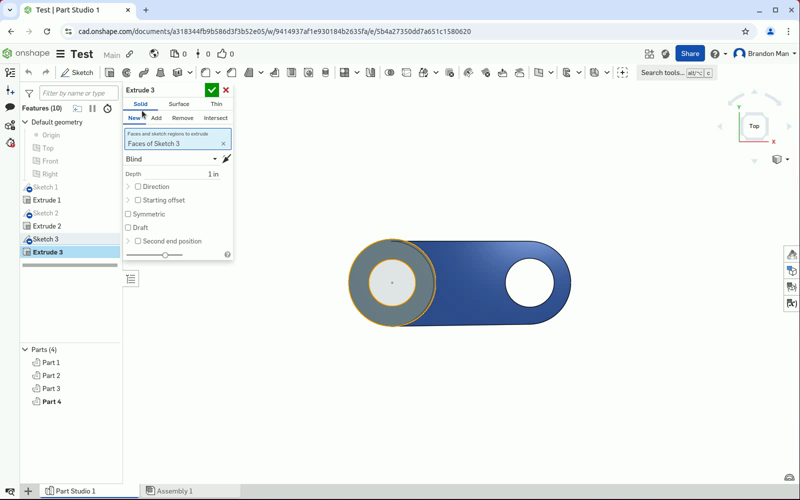
mouse_move(137, 120)
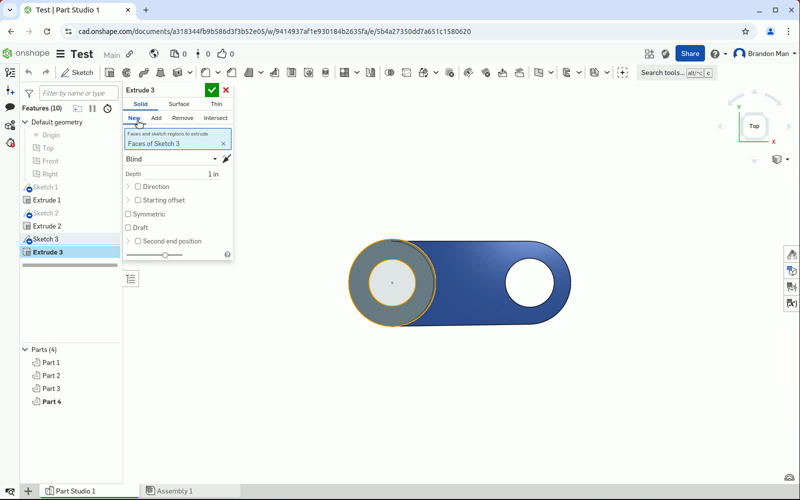
click(137, 120)
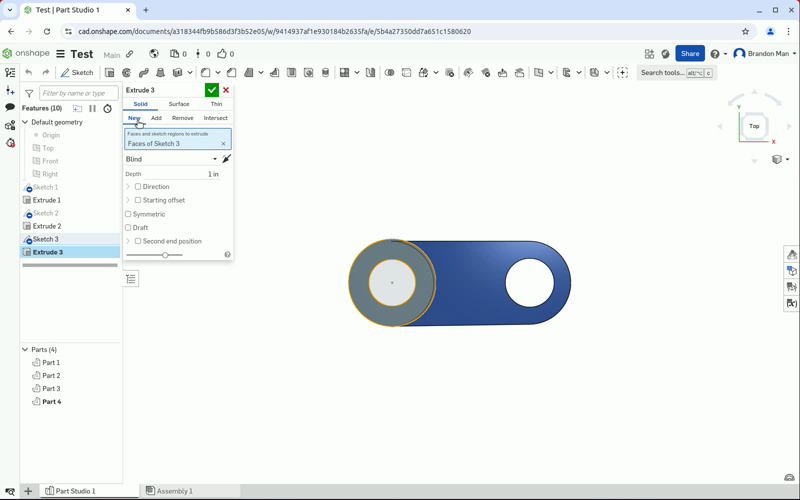
key(tab, 4)
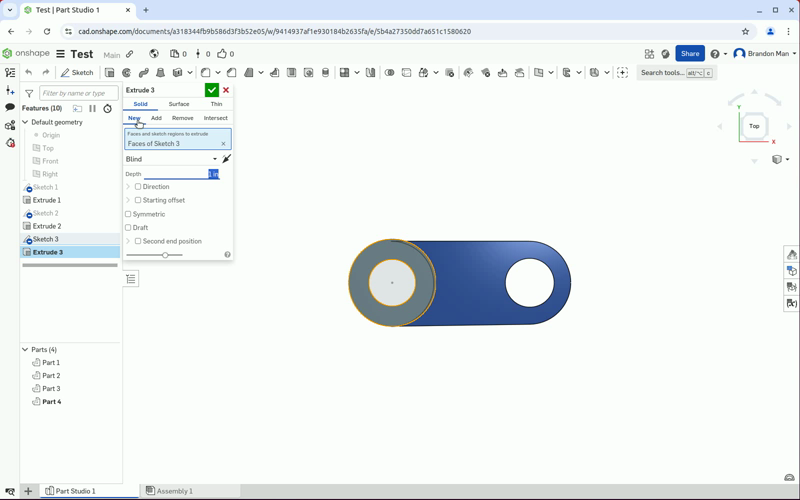
text(15.165)
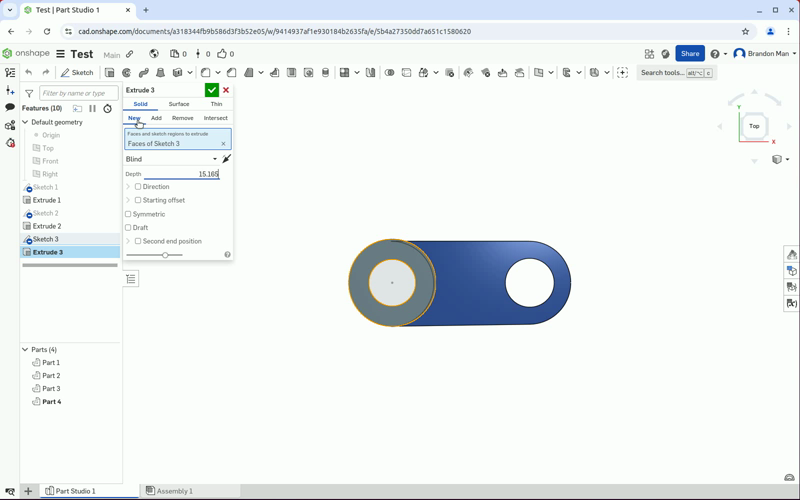
key(enter)
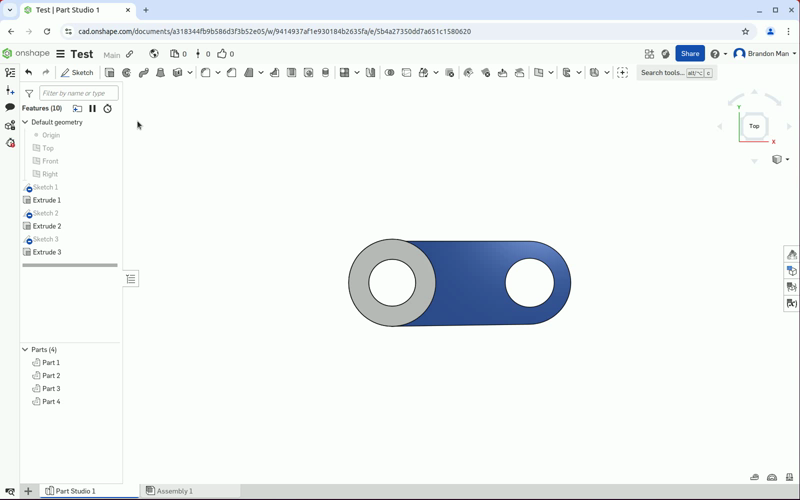
key(shift+h)
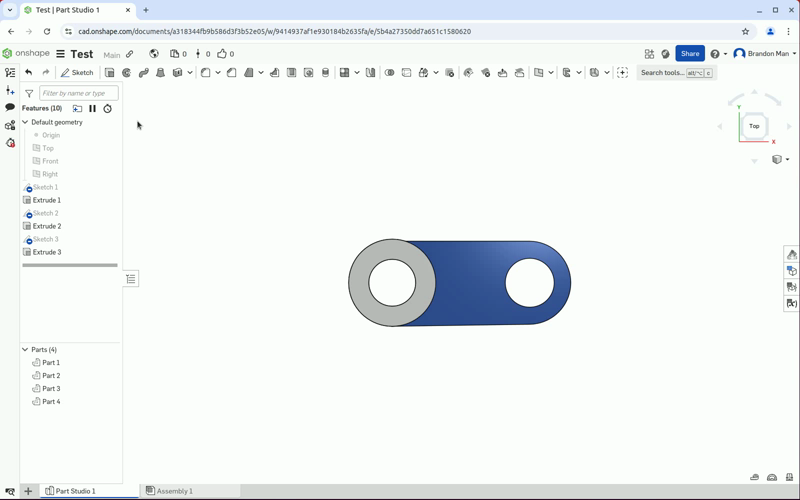
key(shift+h)
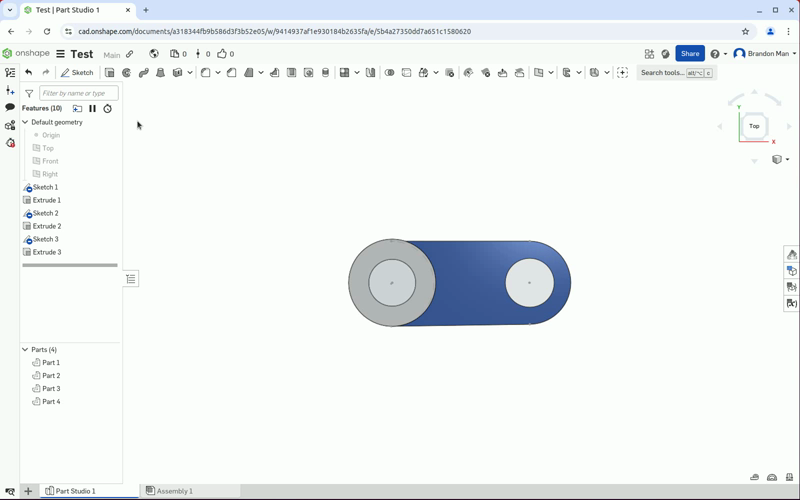
key(shift+7)
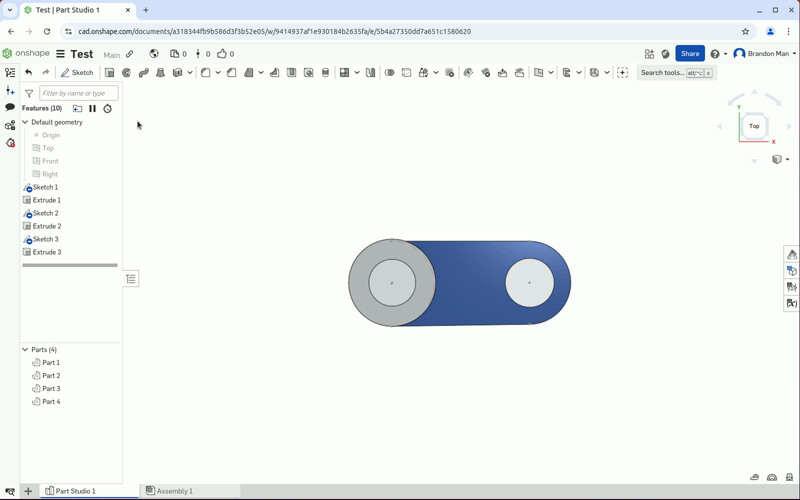
key(up, 3)
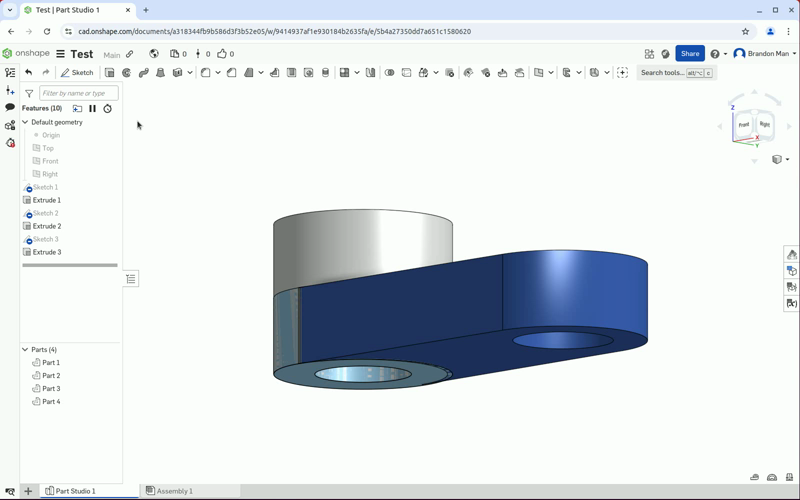
key(left, 3)
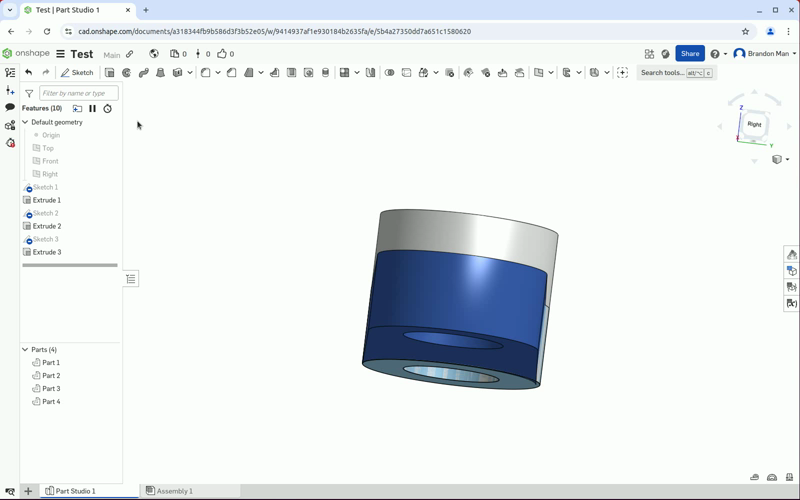
key(right, 3)
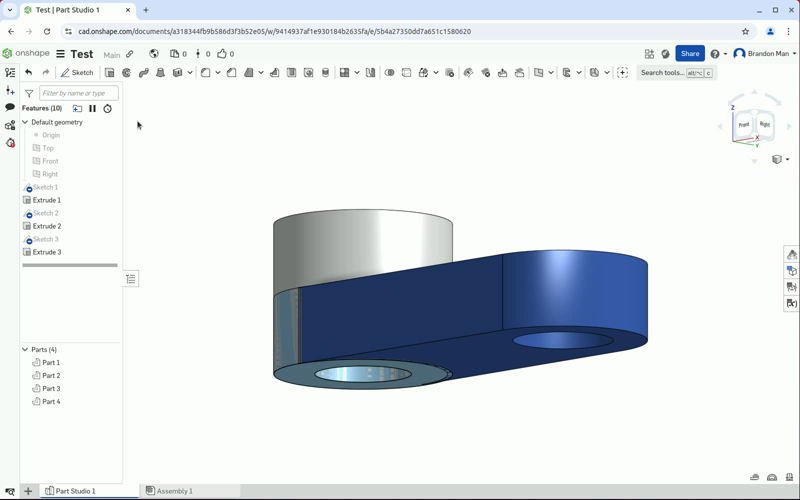
key(down, 3)
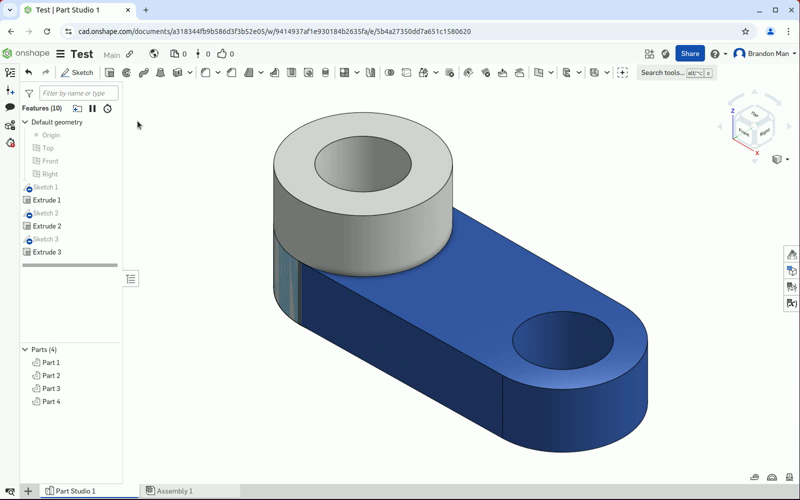
mouse_move(73, 189)
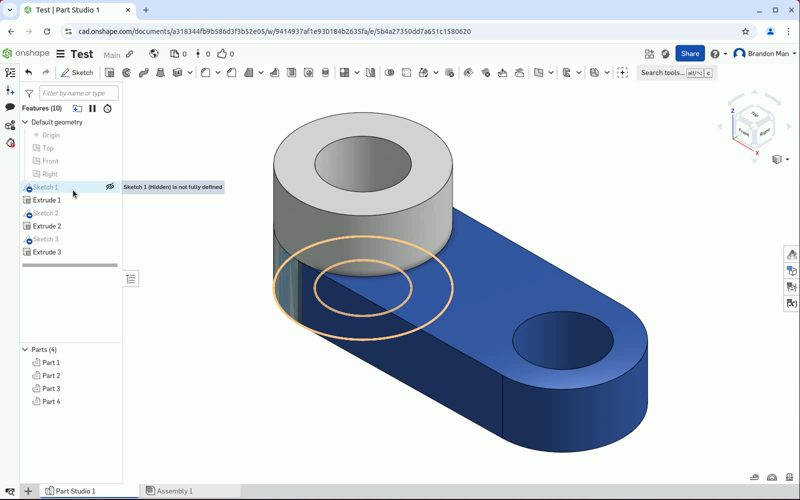
click(73, 189)